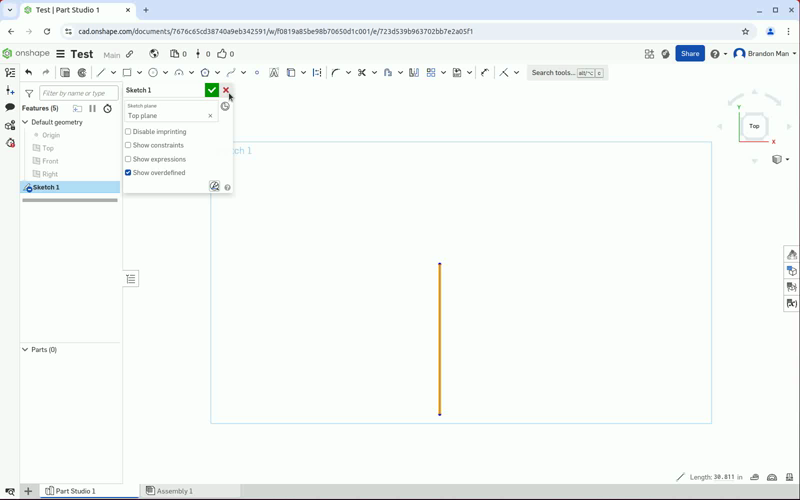
key(shift+h)
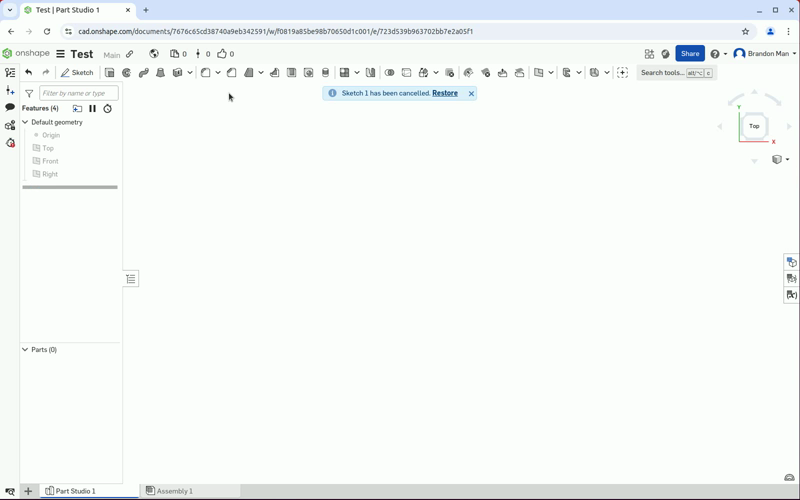
mouse_move(73, 352)
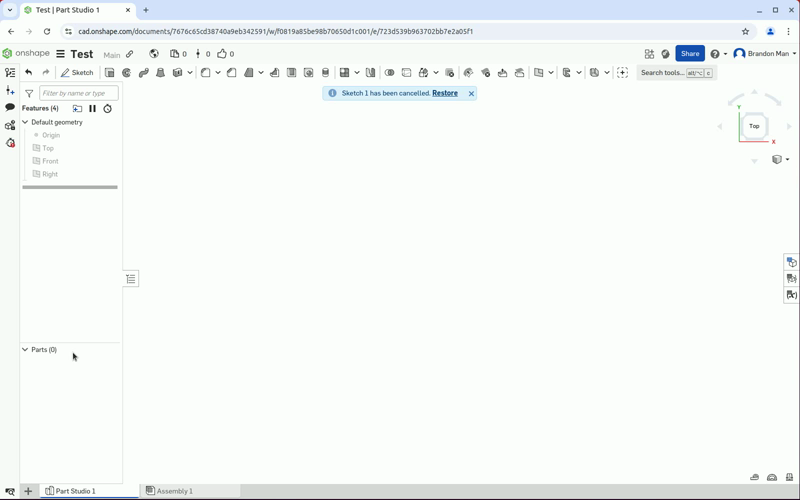
key(y)
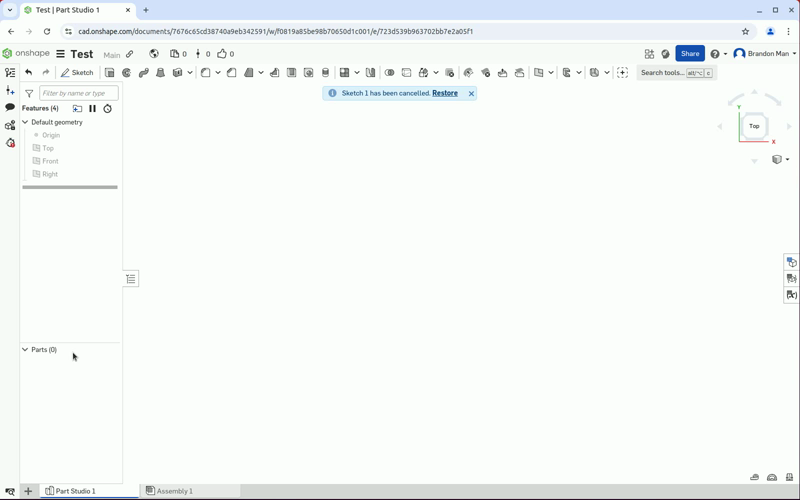
key(shift+p)
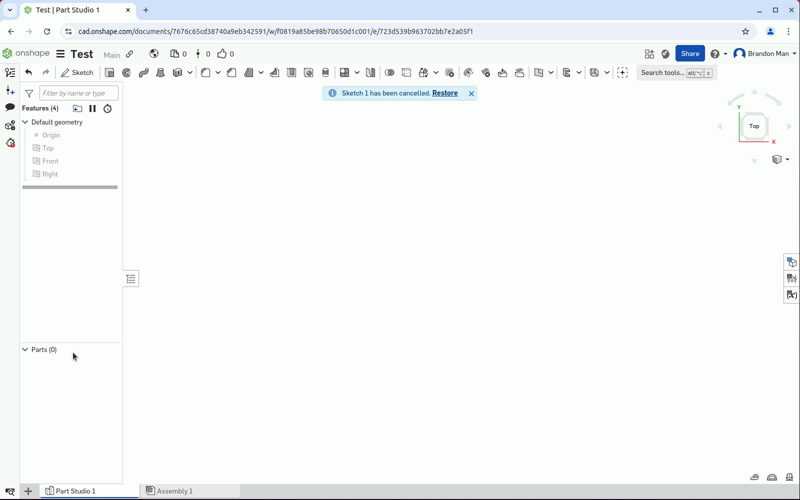
key(space)
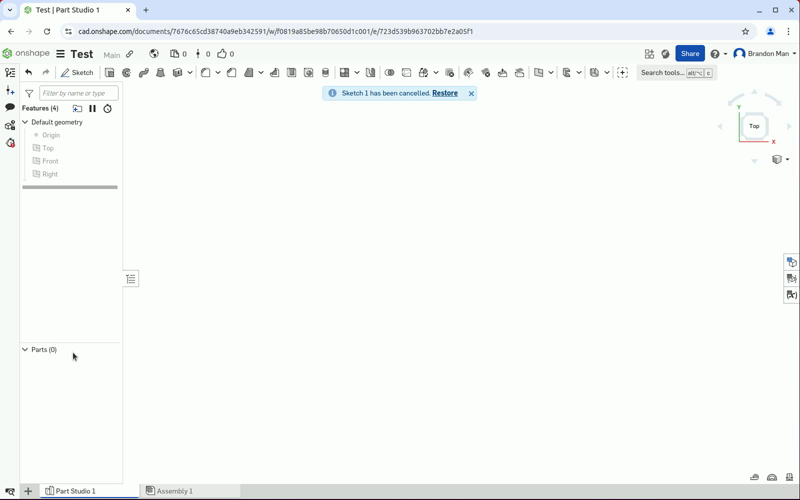
key_down(shift)
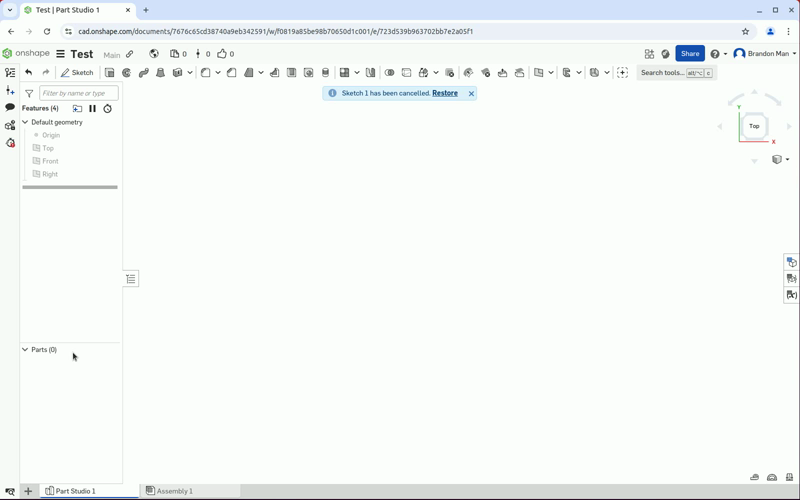
key(up)
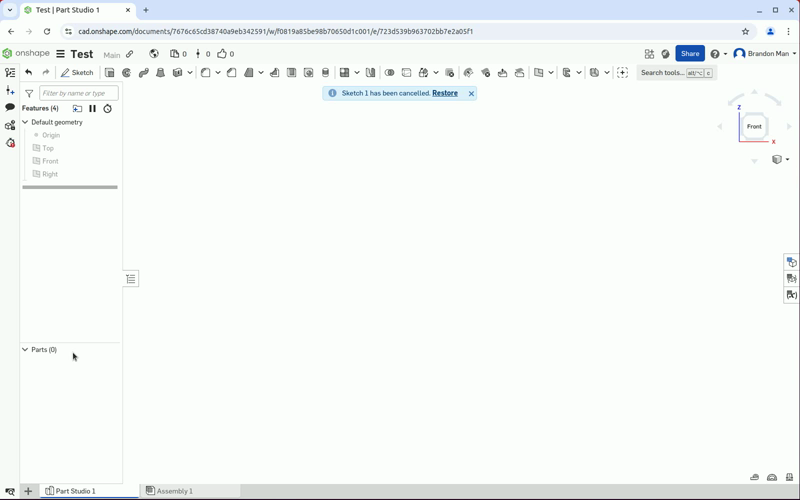
key_up(shift)
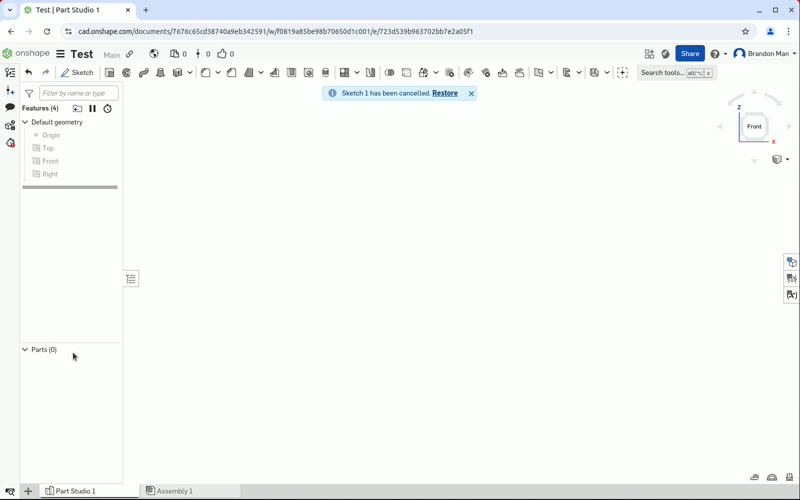
mouse_move(73, 352)
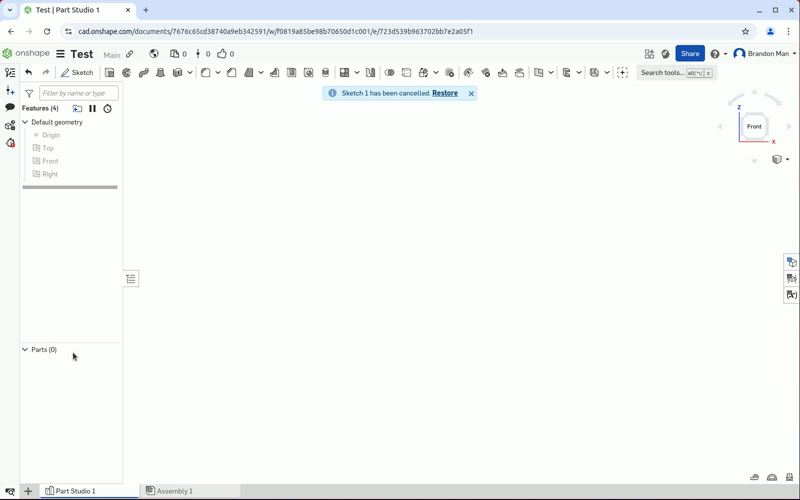
key(shift+y)
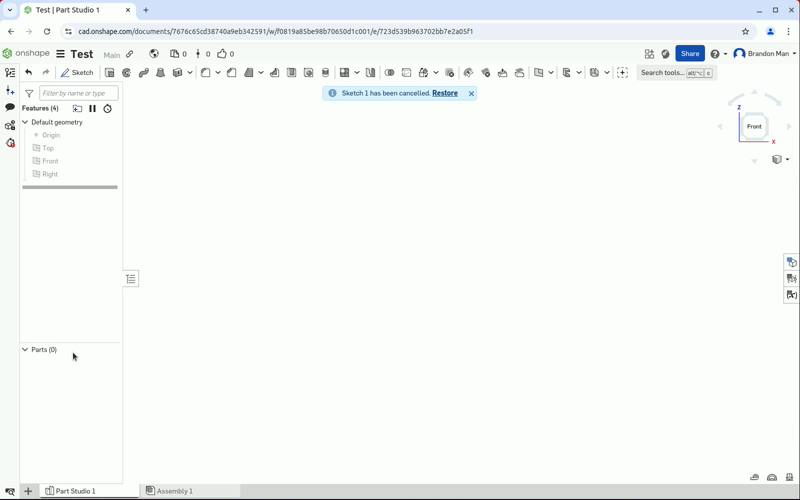
key(shift+s)
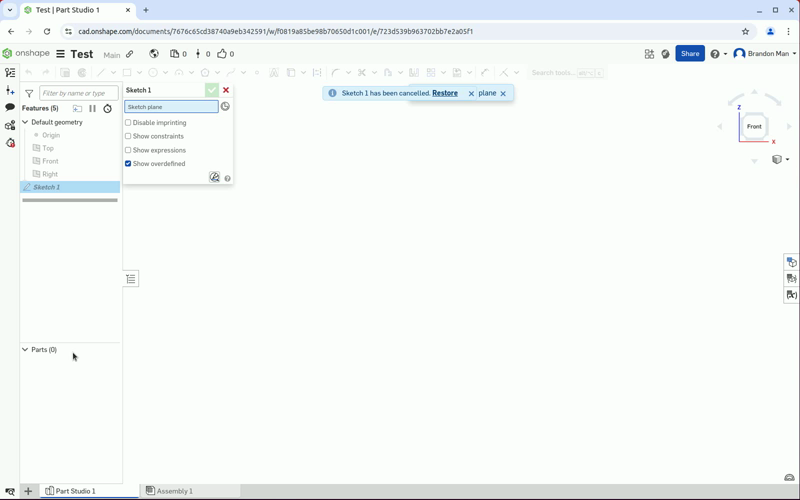
mouse_move(73, 163)
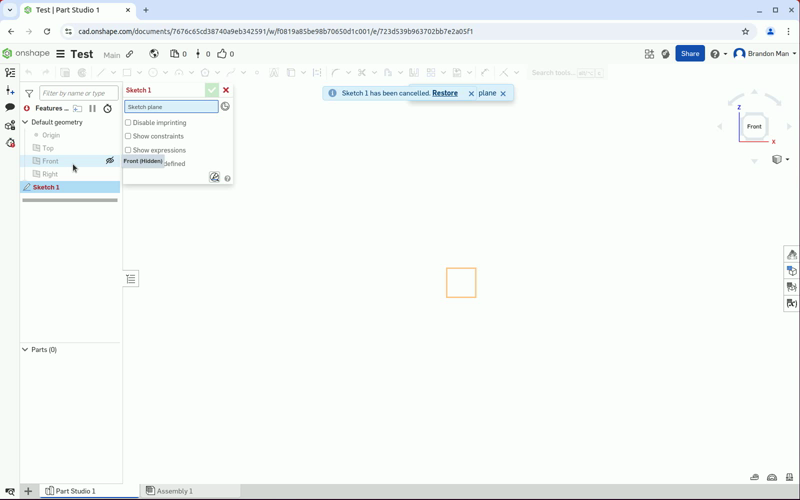
click(73, 163)
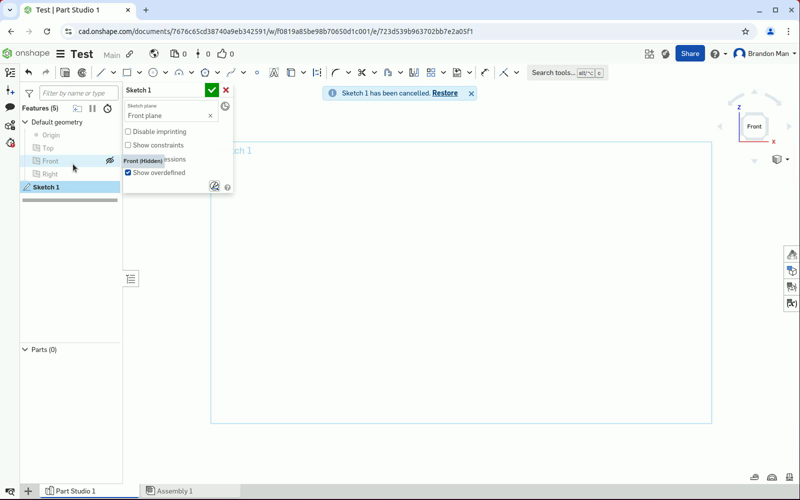
mouse_move(73, 352)
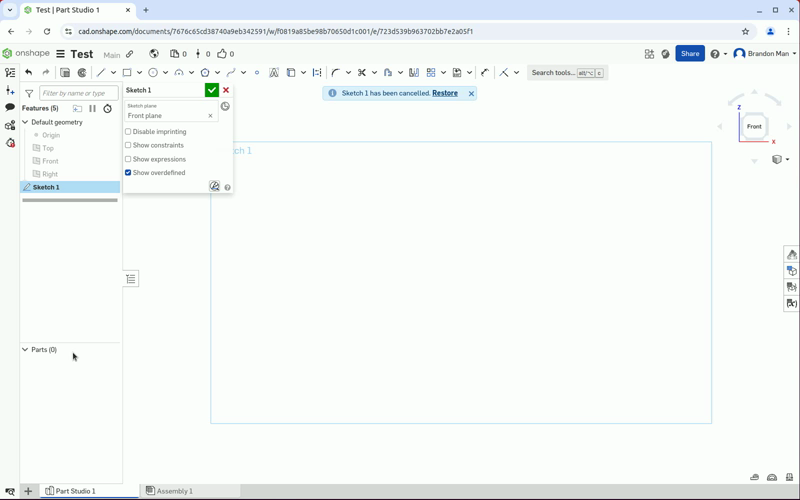
key(y)
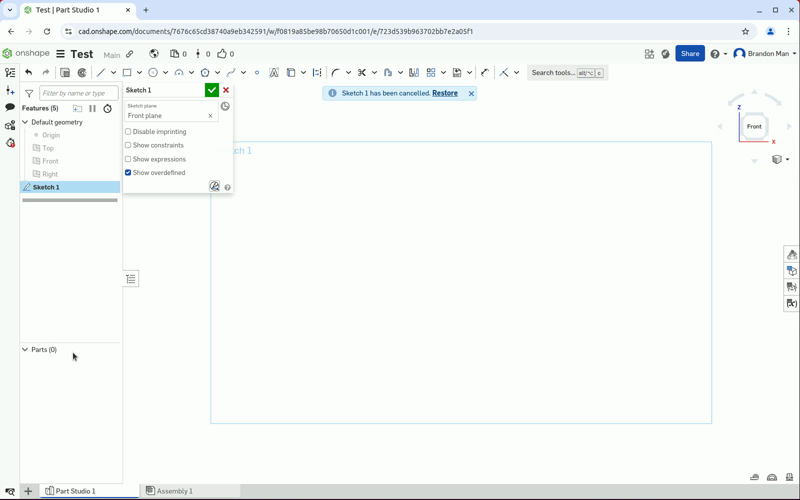
key(l)
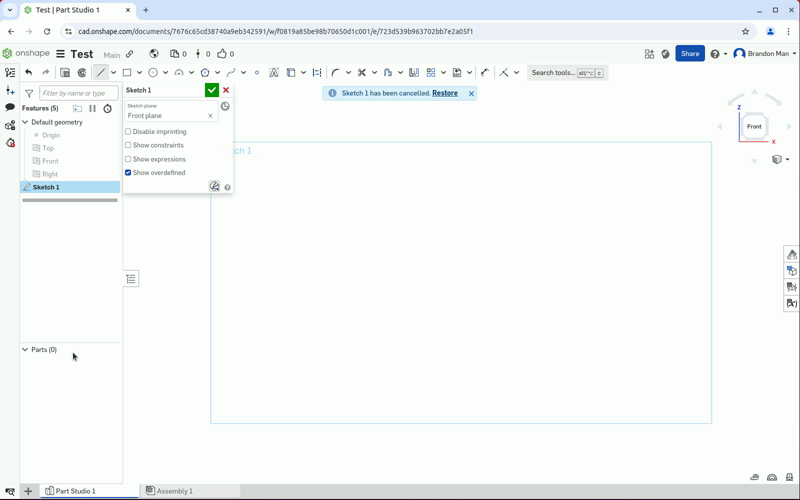
key_down(shift)
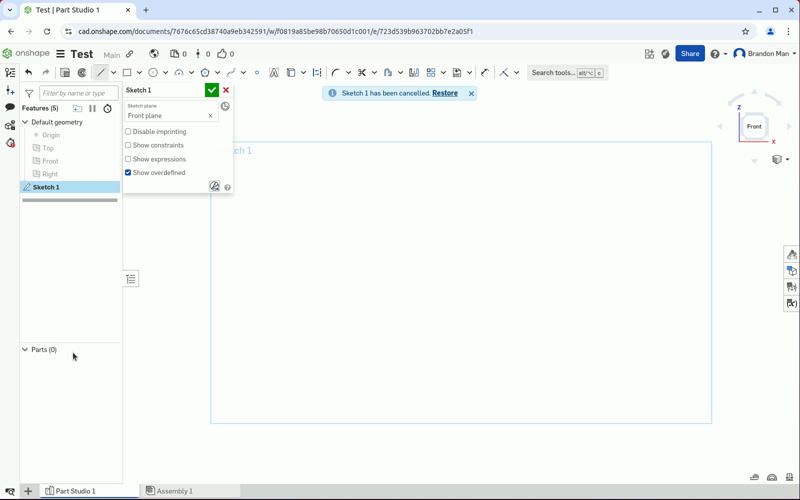
mouse_move(413, 282)
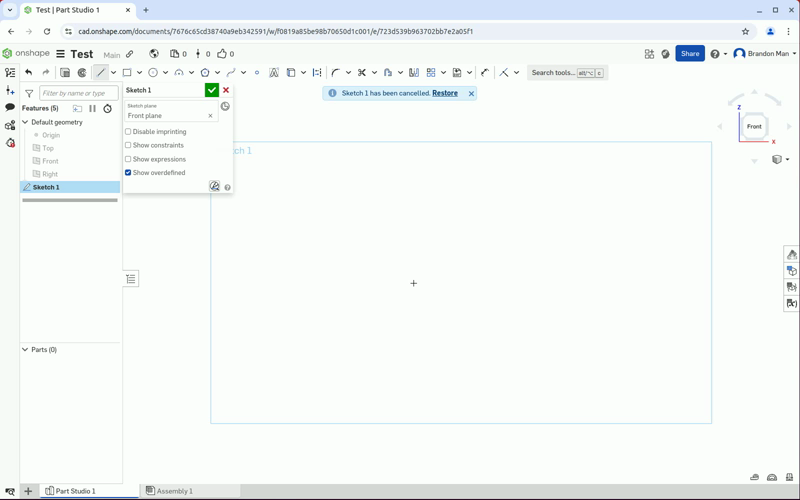
click(413, 282)
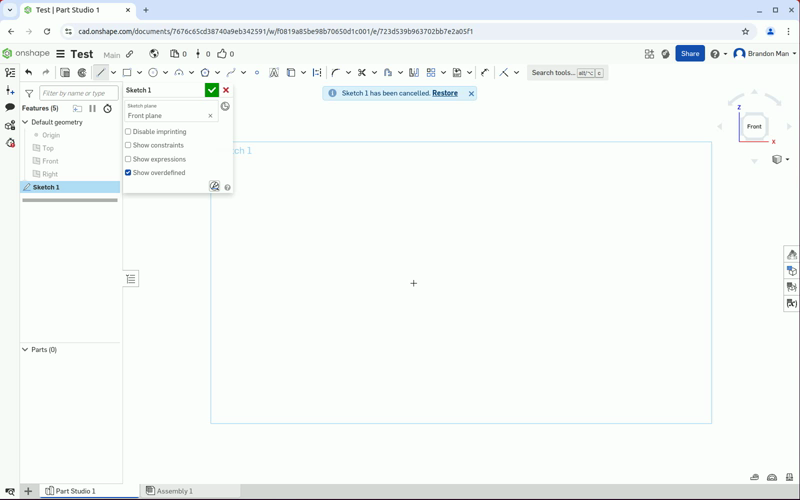
key_up(shift)
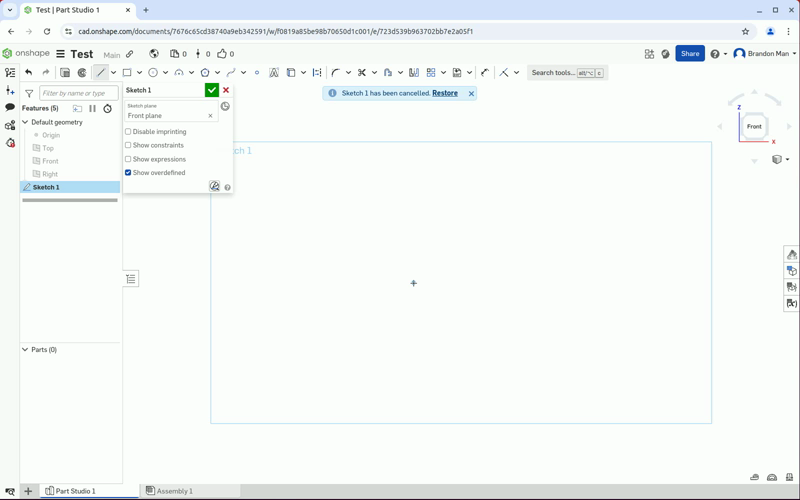
key_down(shift)
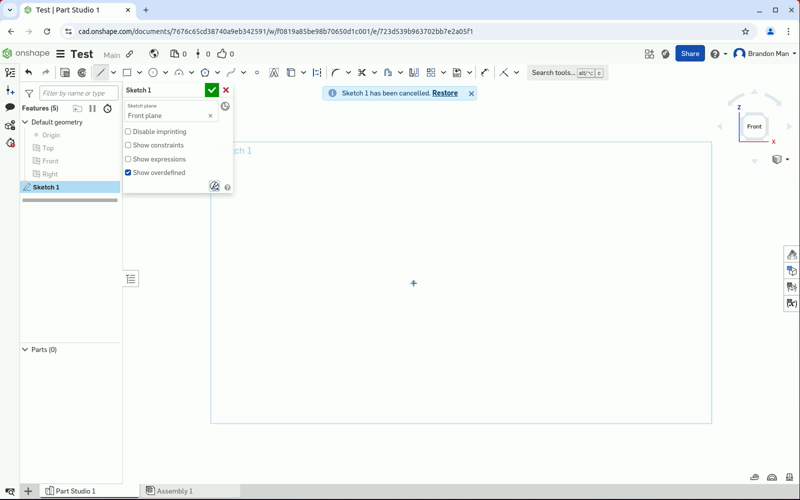
mouse_move(444, 282)
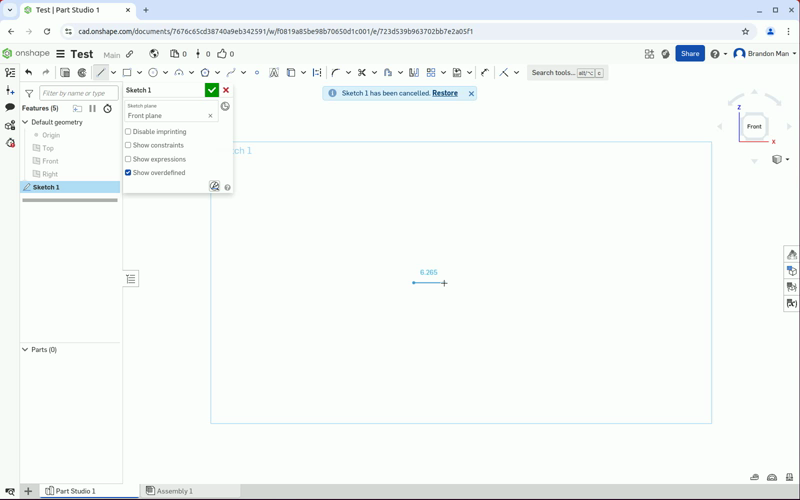
mouse_move(460, 282)
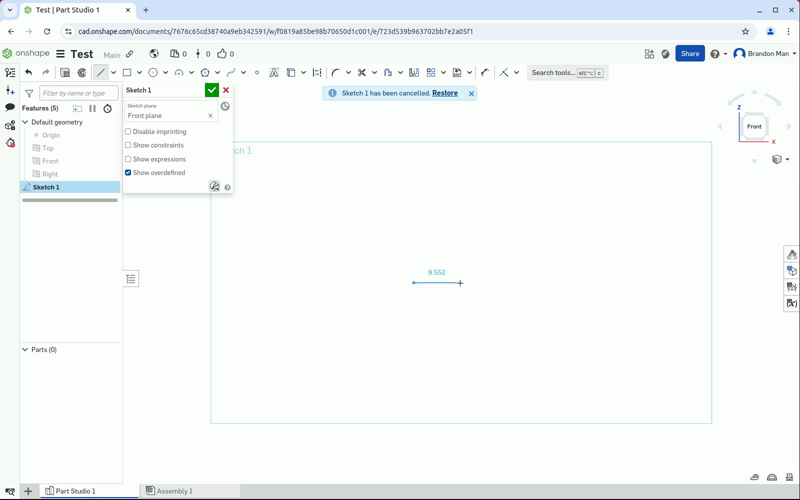
click(460, 282)
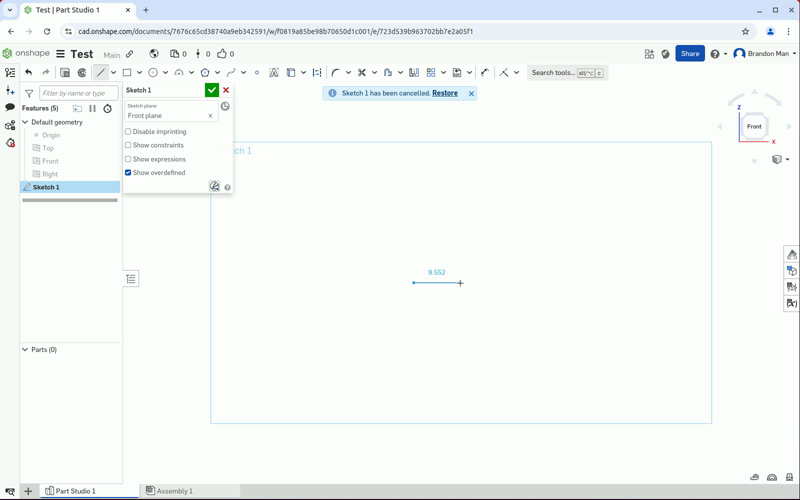
key_up(shift)
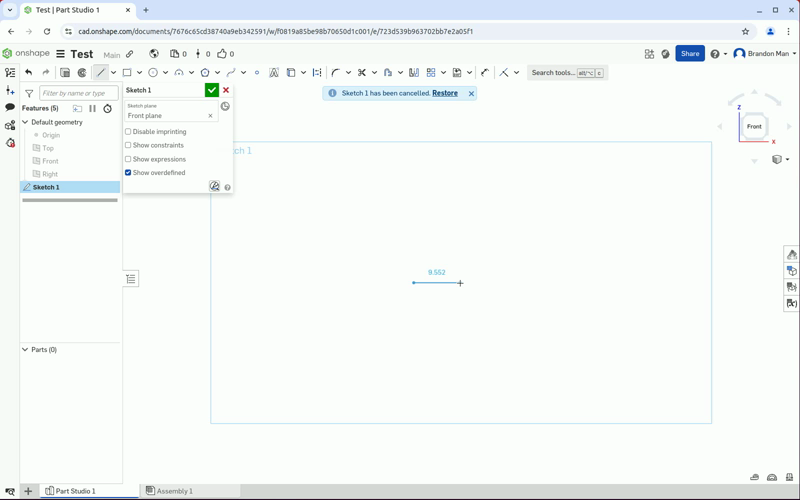
key_down(shift)
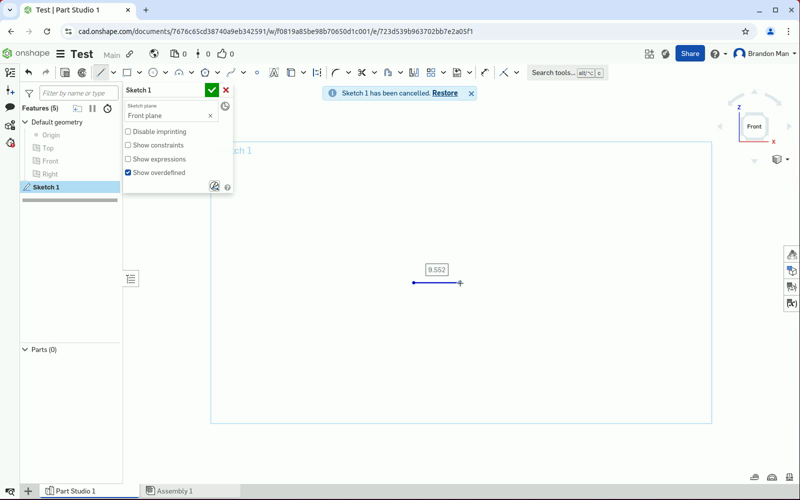
mouse_move(490, 282)
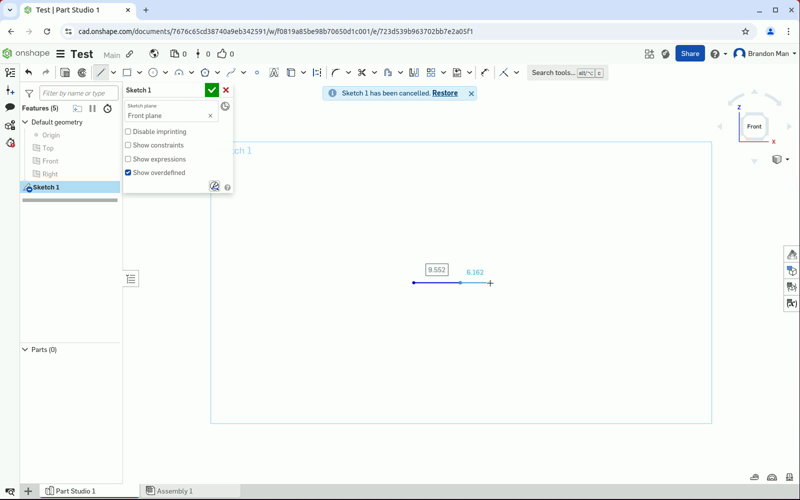
mouse_move(506, 282)
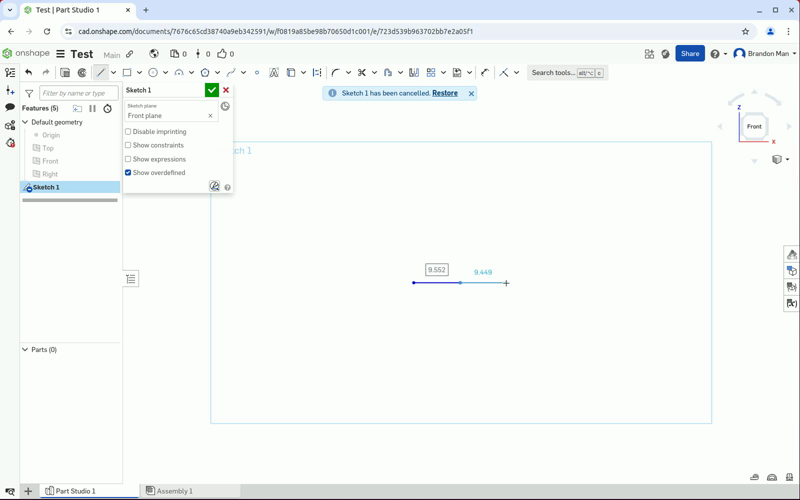
click(506, 282)
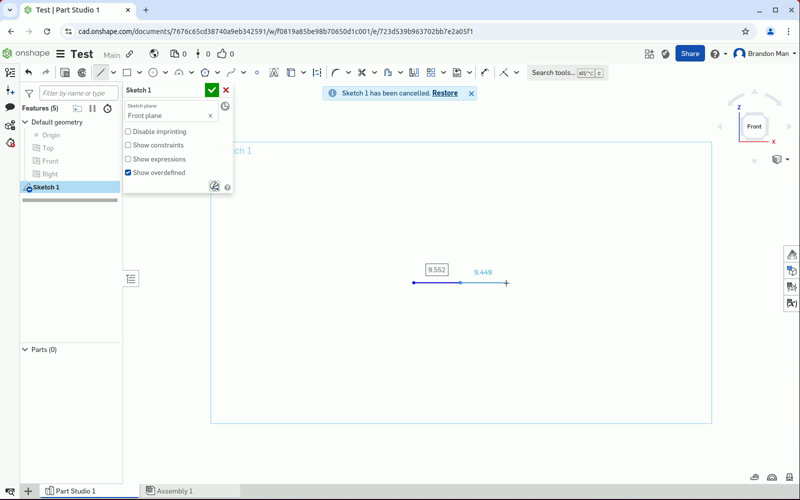
key_up(shift)
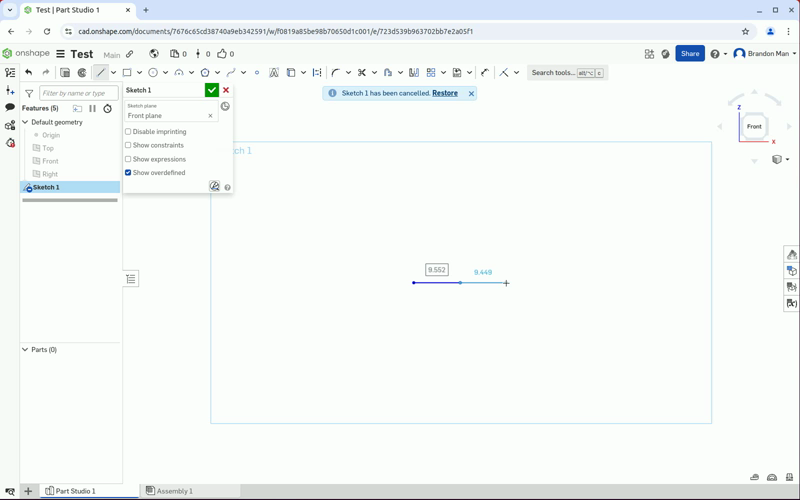
key_down(shift)
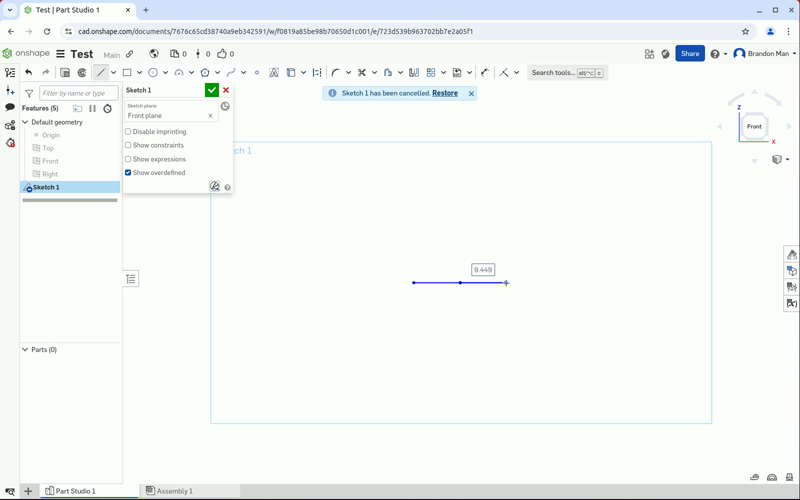
mouse_move(506, 170)
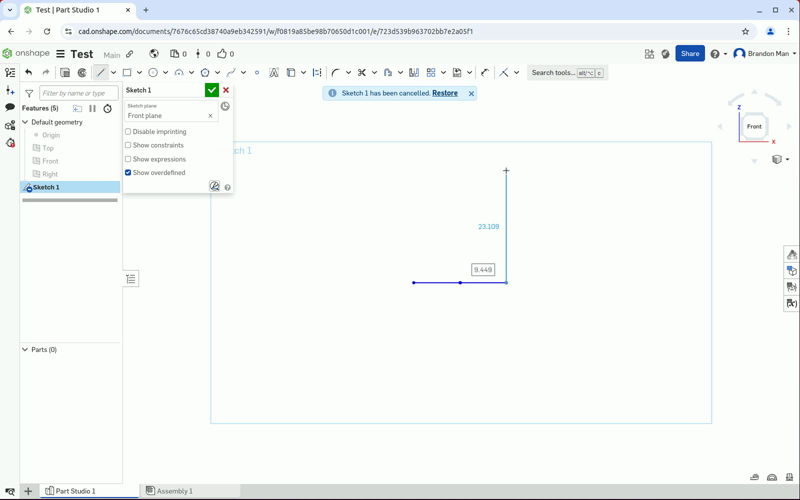
click(506, 170)
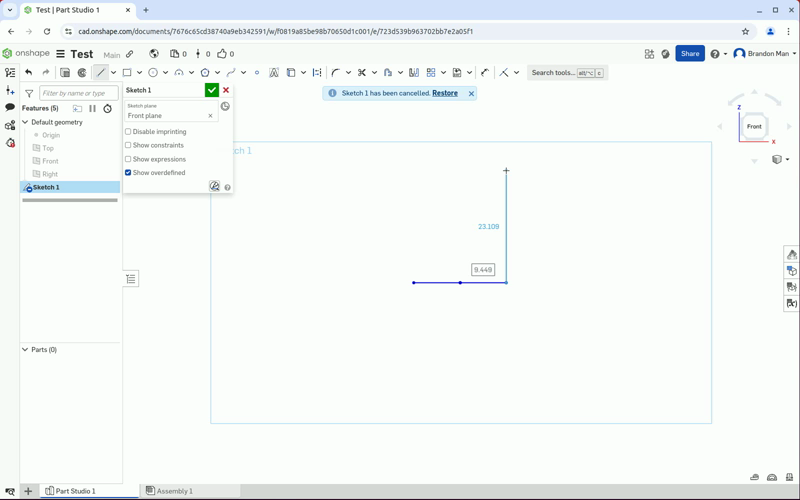
key_up(shift)
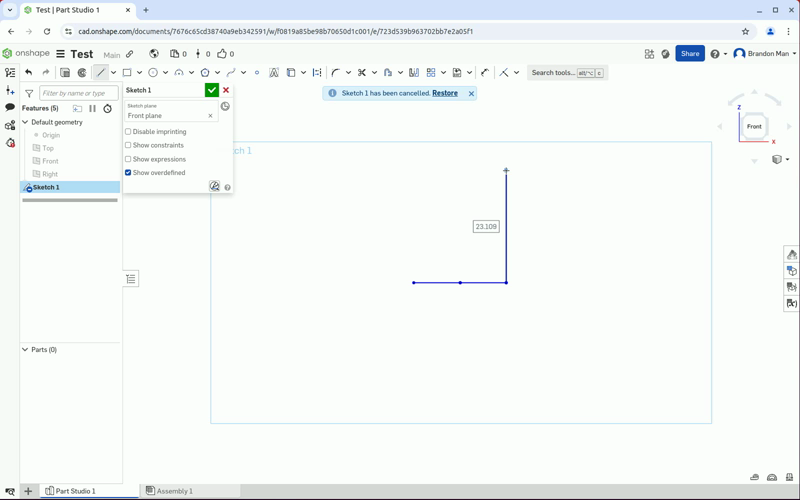
key_down(shift)
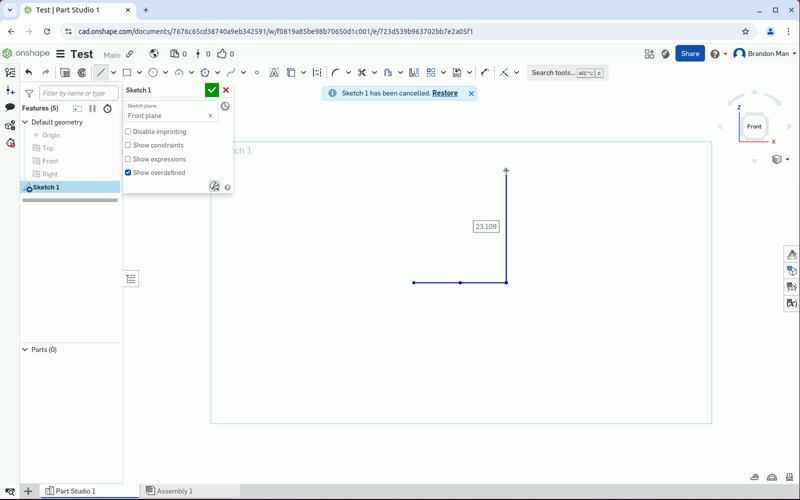
mouse_move(536, 170)
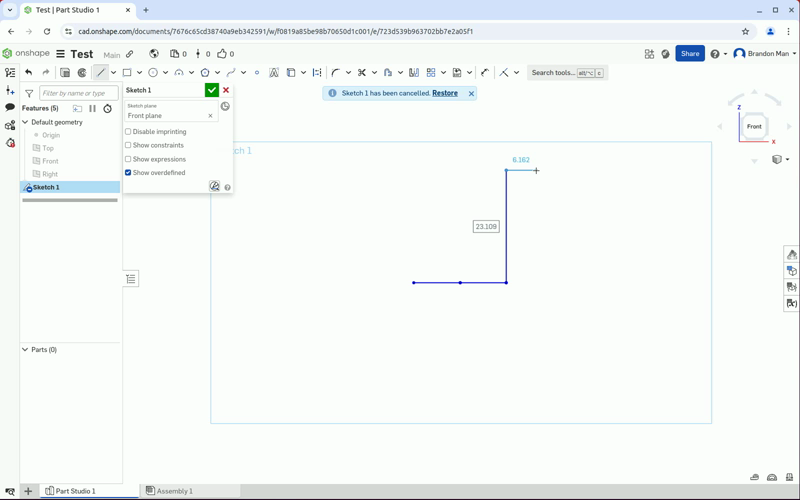
mouse_move(492, 170)
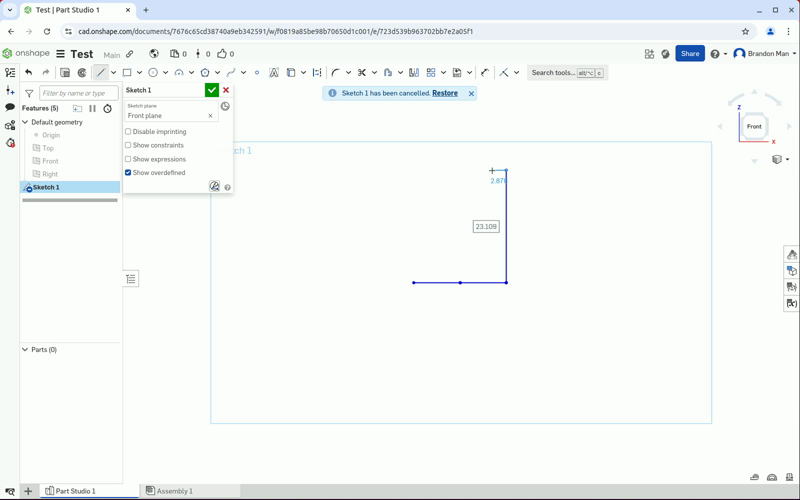
click(492, 170)
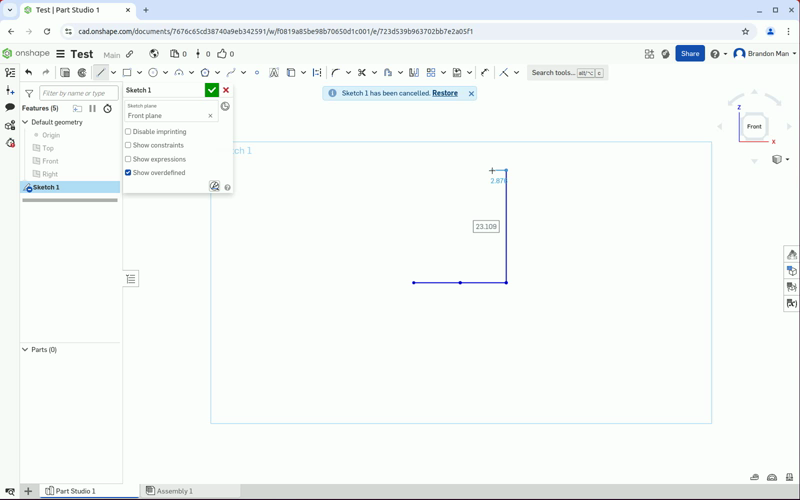
key_up(shift)
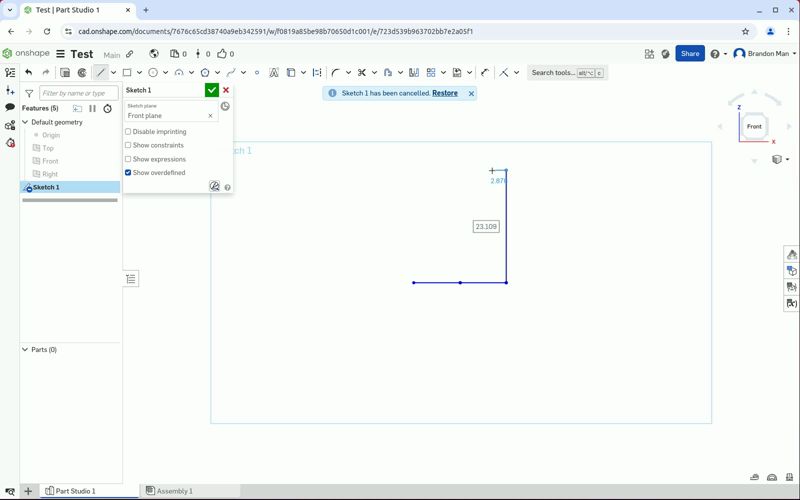
key_down(shift)
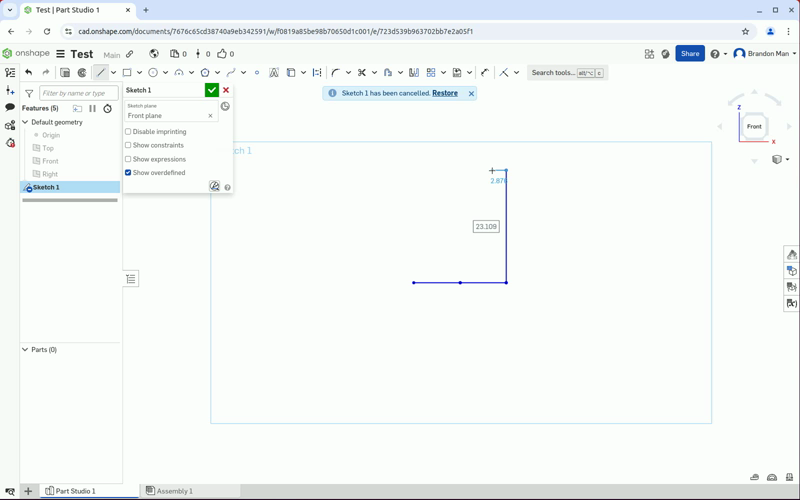
mouse_move(492, 268)
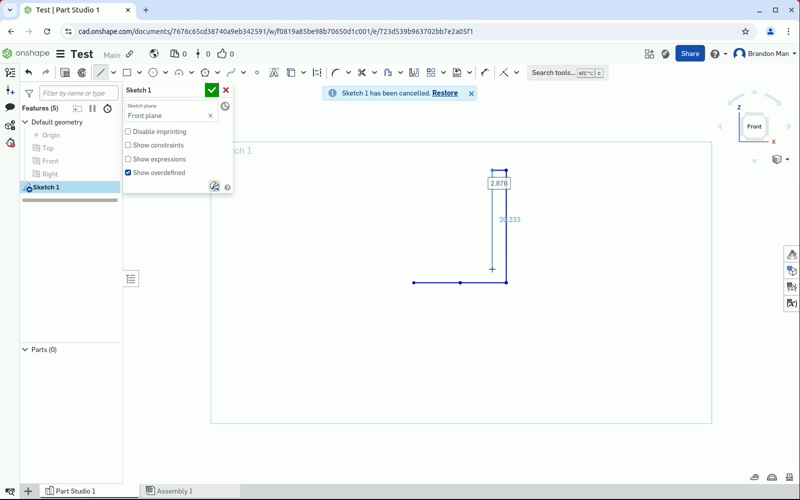
click(492, 268)
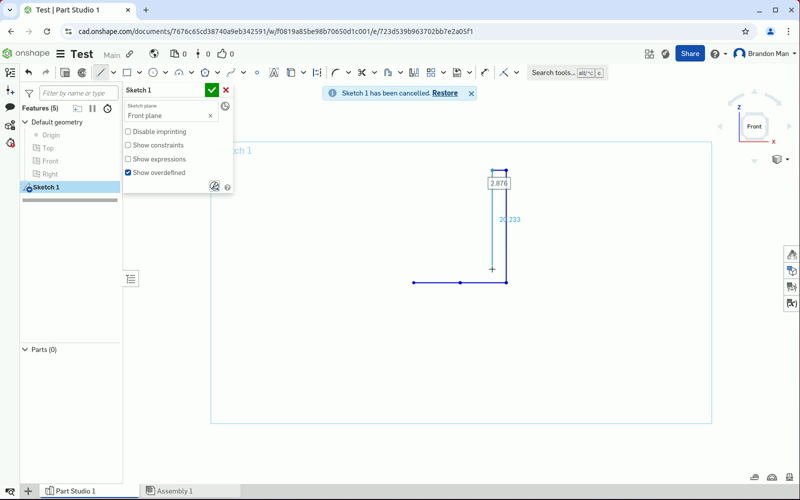
key_up(shift)
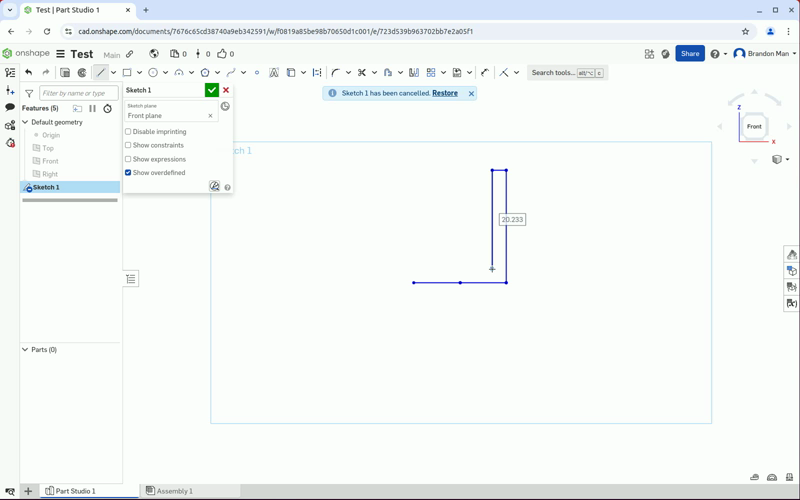
key_down(shift)
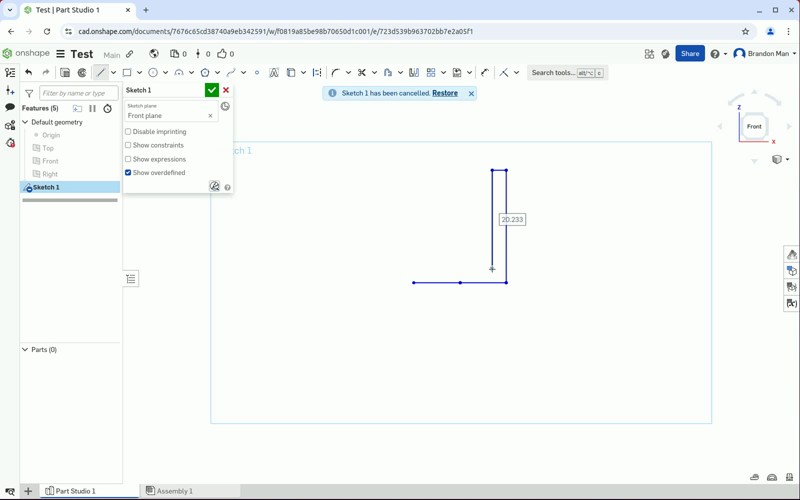
mouse_move(522, 268)
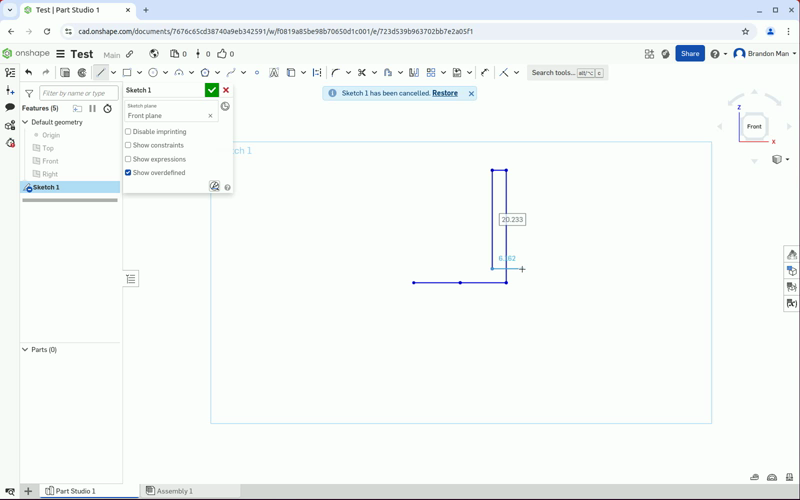
mouse_move(460, 268)
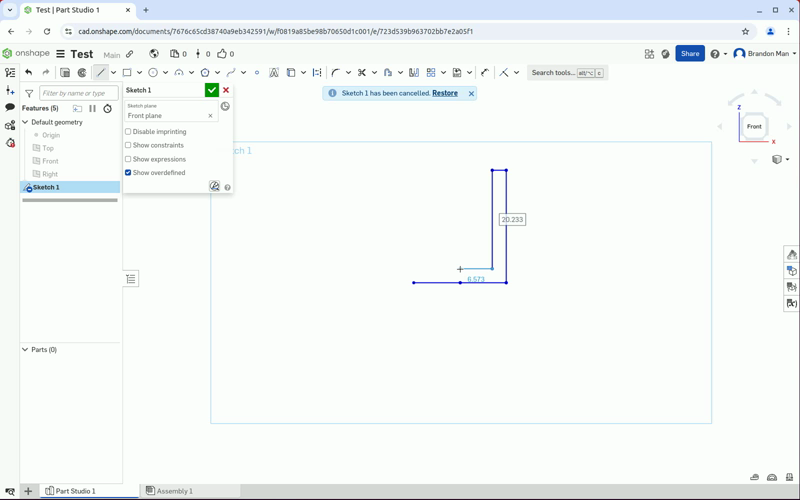
click(460, 268)
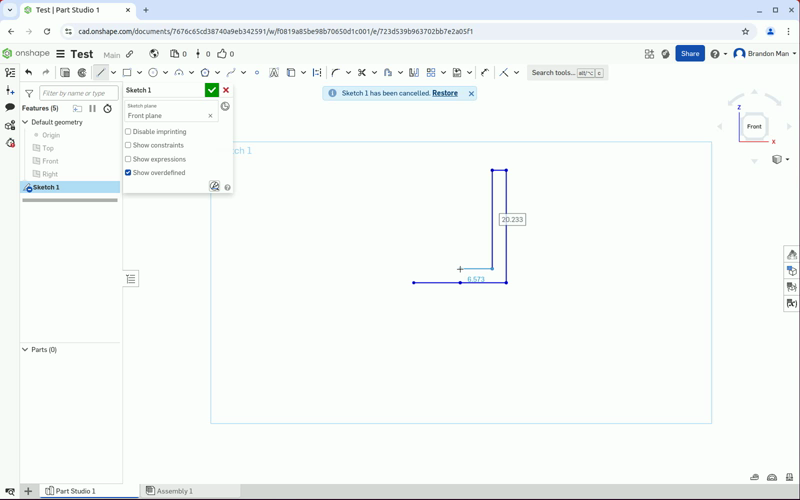
key_up(shift)
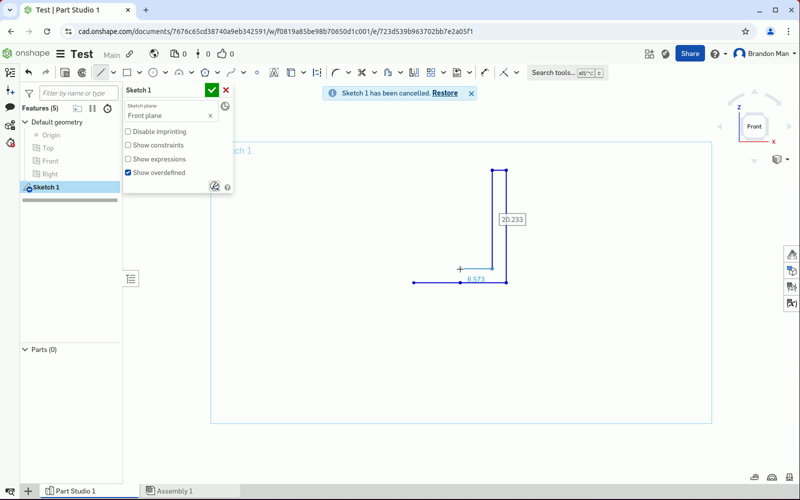
key_down(shift)
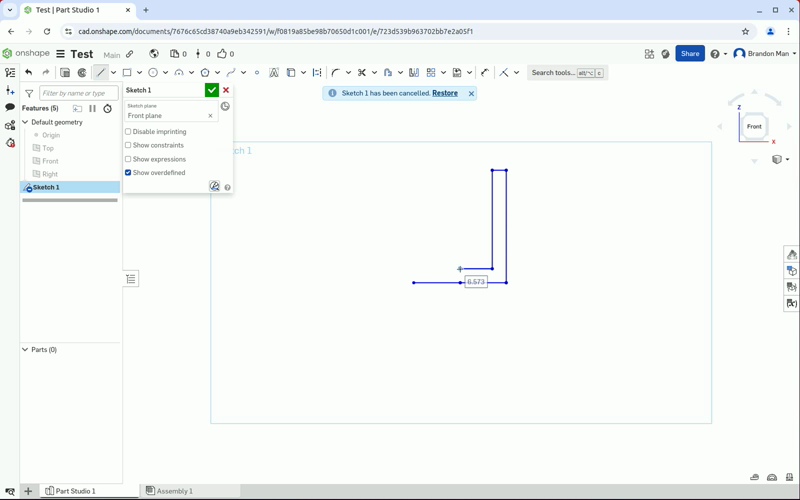
mouse_move(490, 268)
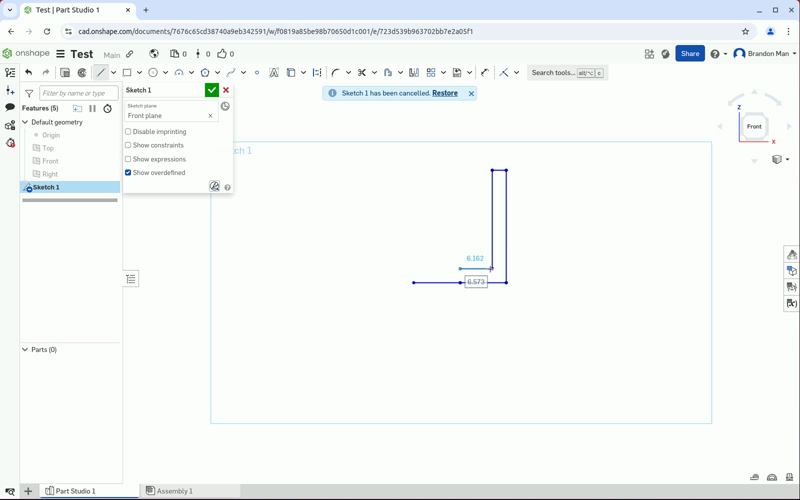
mouse_move(428, 268)
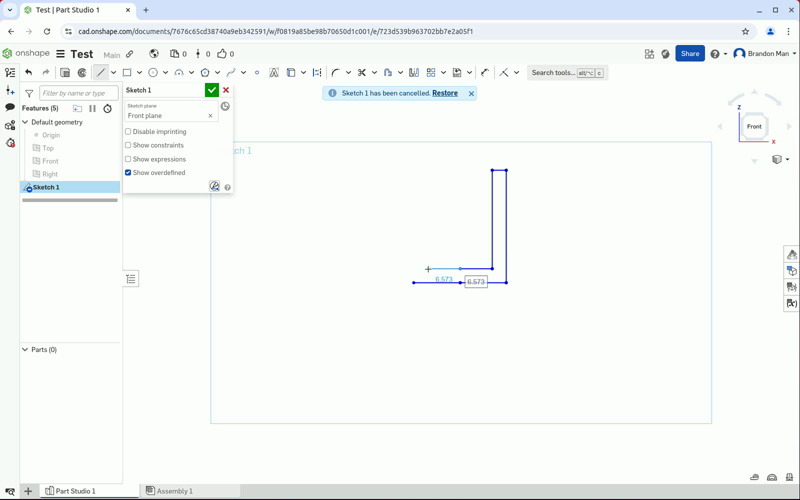
click(428, 268)
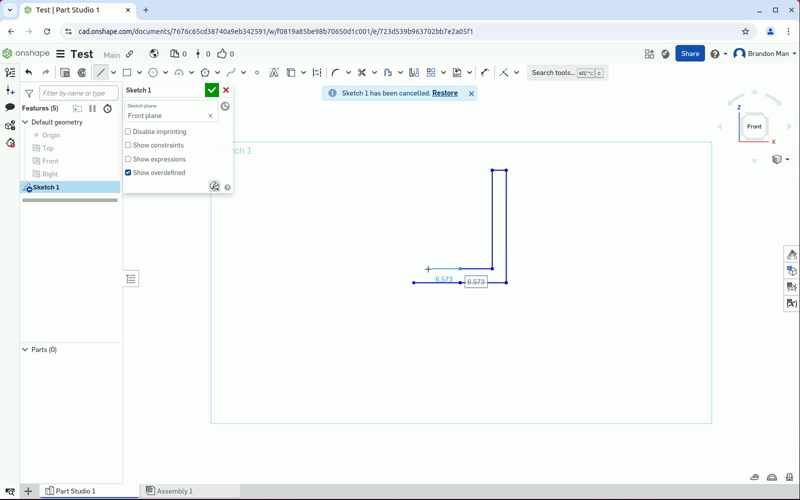
key_up(shift)
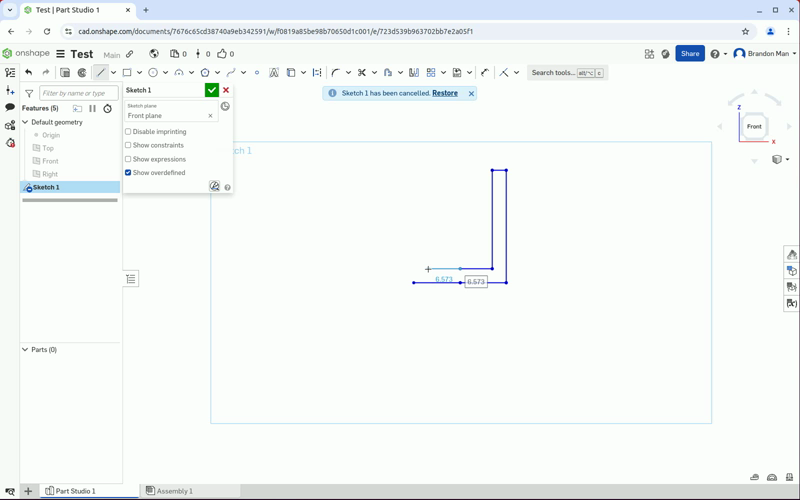
key_down(shift)
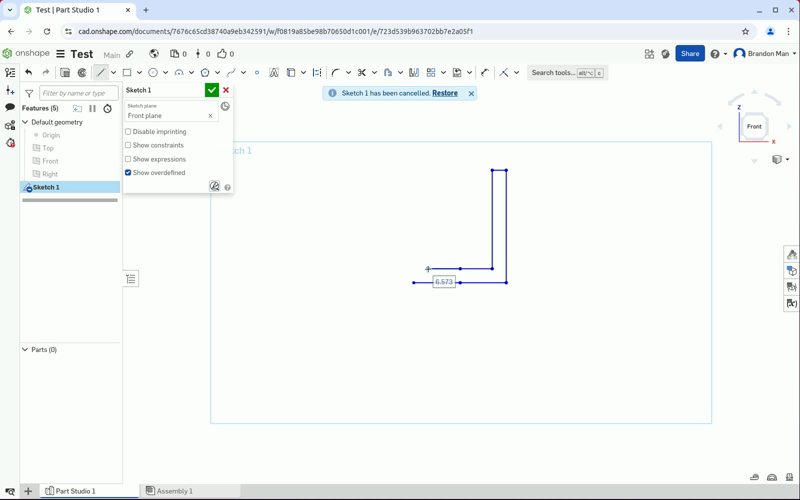
mouse_move(428, 170)
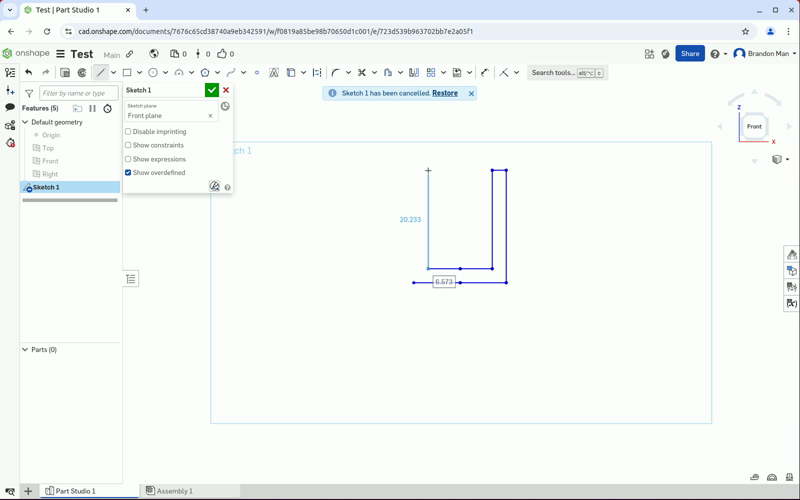
click(428, 170)
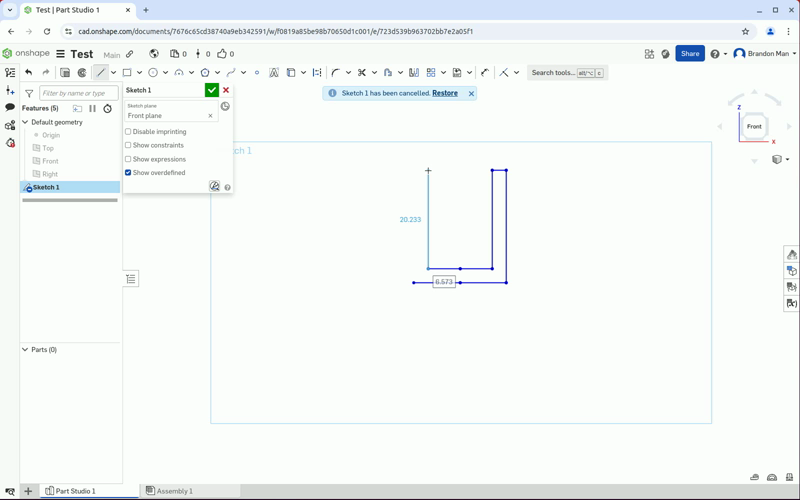
key_up(shift)
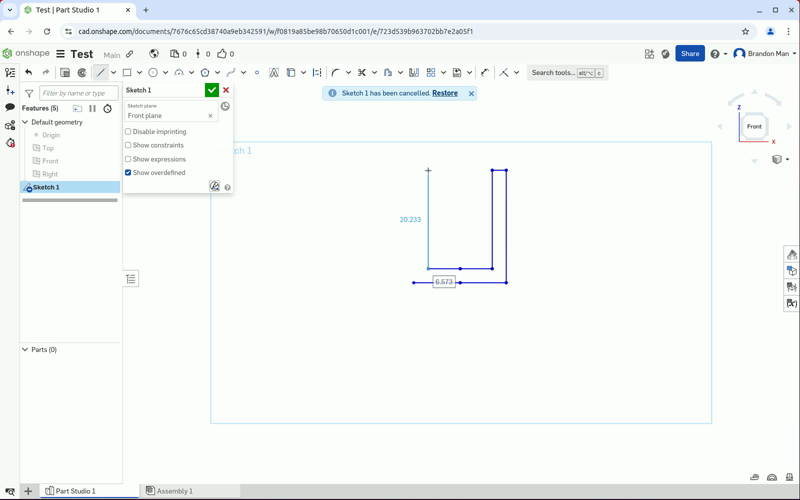
key_down(shift)
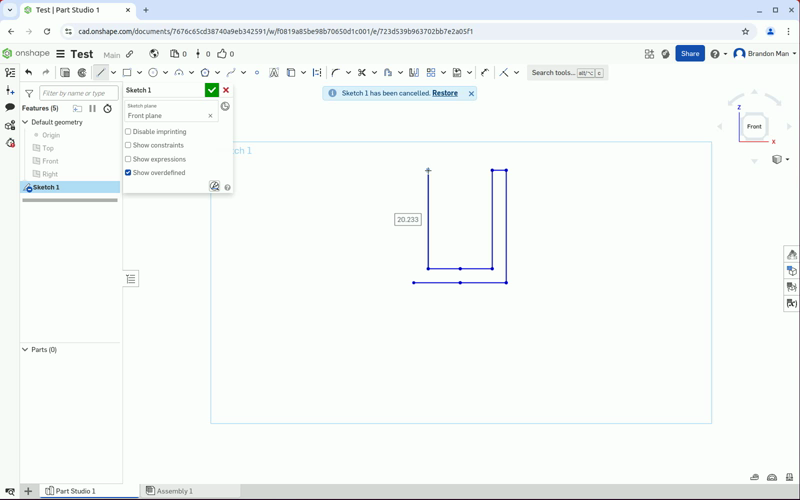
mouse_move(458, 170)
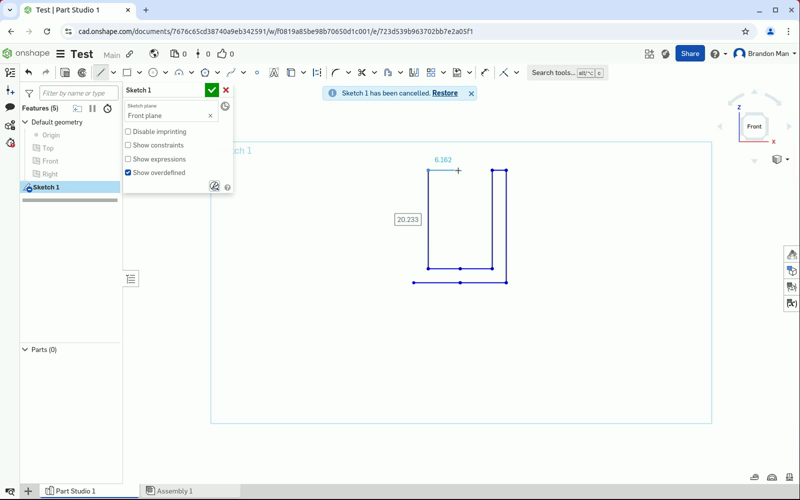
mouse_move(413, 170)
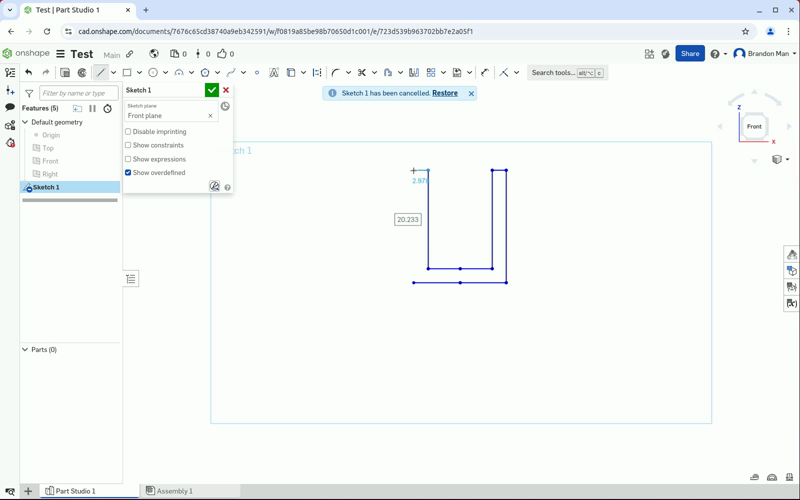
click(413, 170)
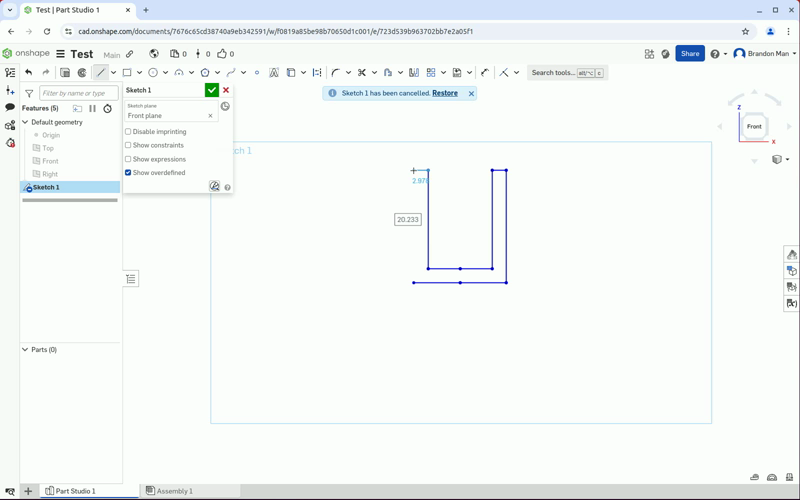
key_up(shift)
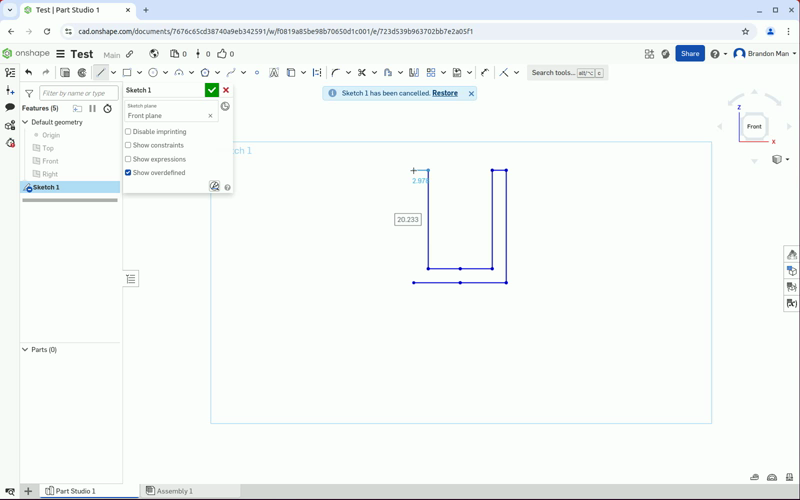
key_down(shift)
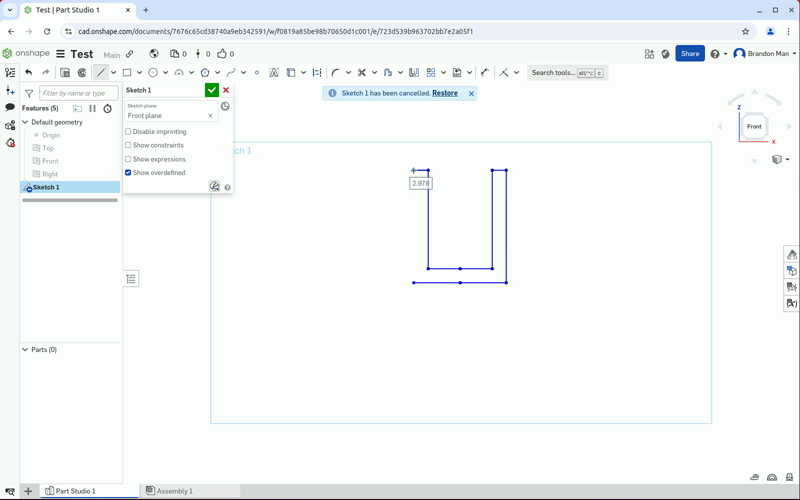
mouse_move(413, 282)
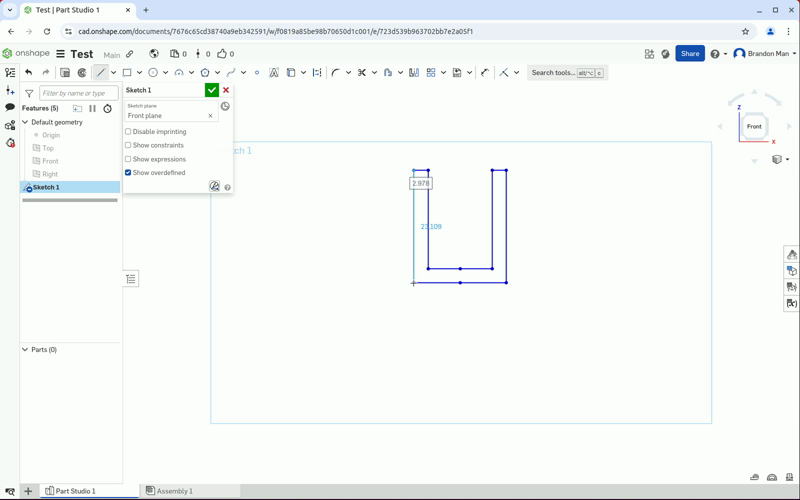
key_up(shift)
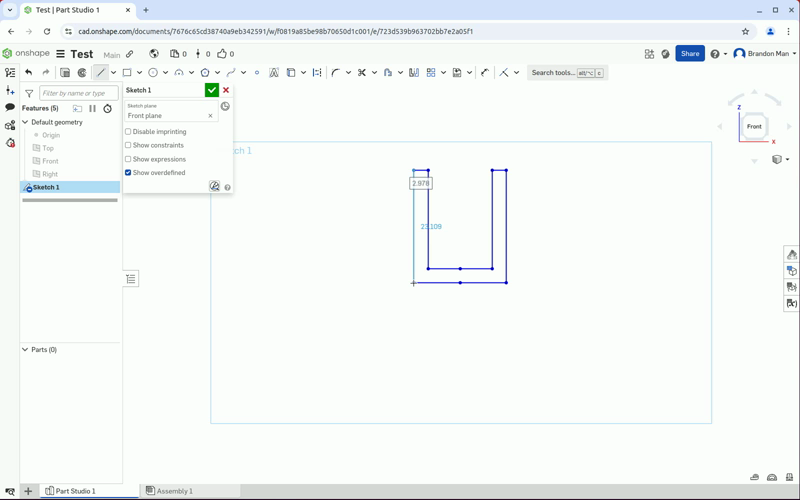
click(413, 282)
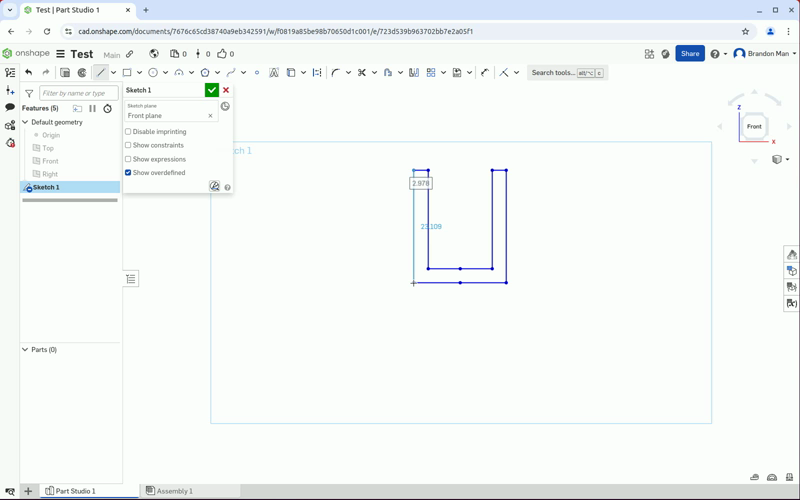
key(esc)
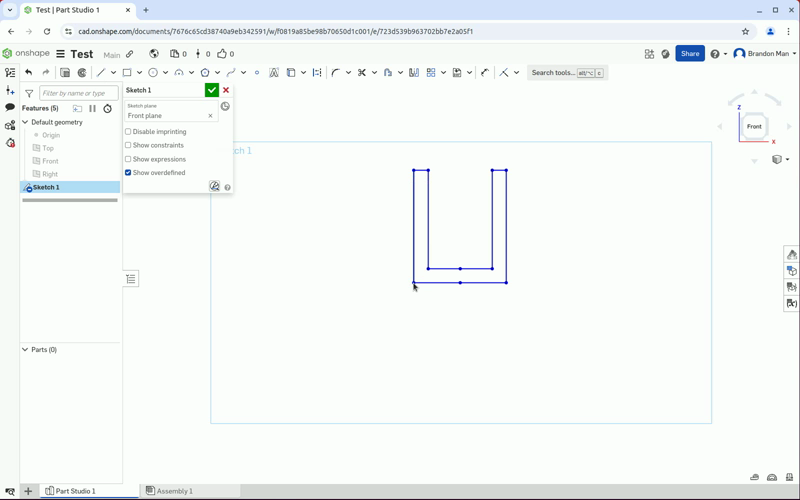
mouse_move(502, 273)
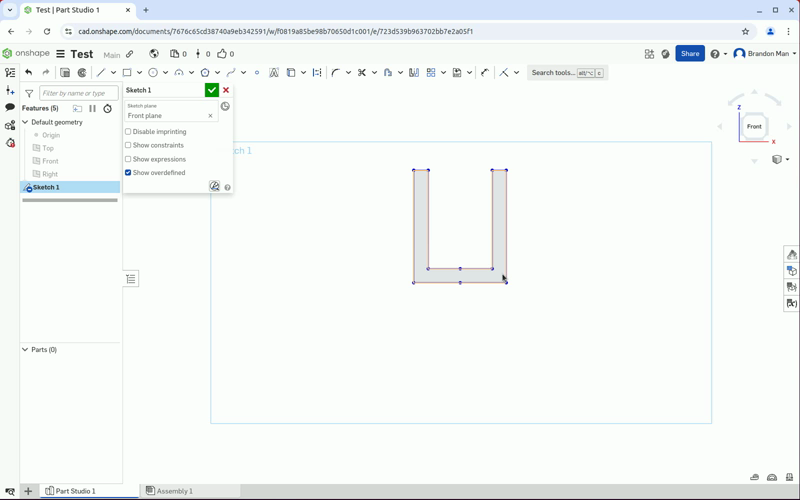
click(502, 273)
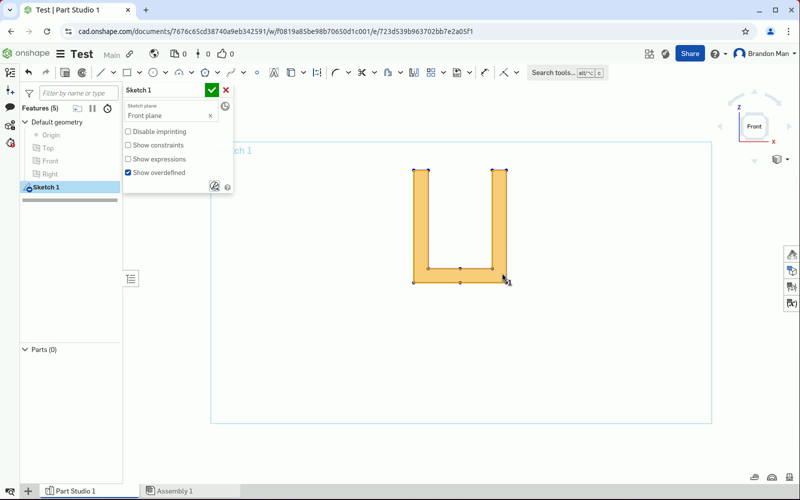
mouse_move(73, 352)
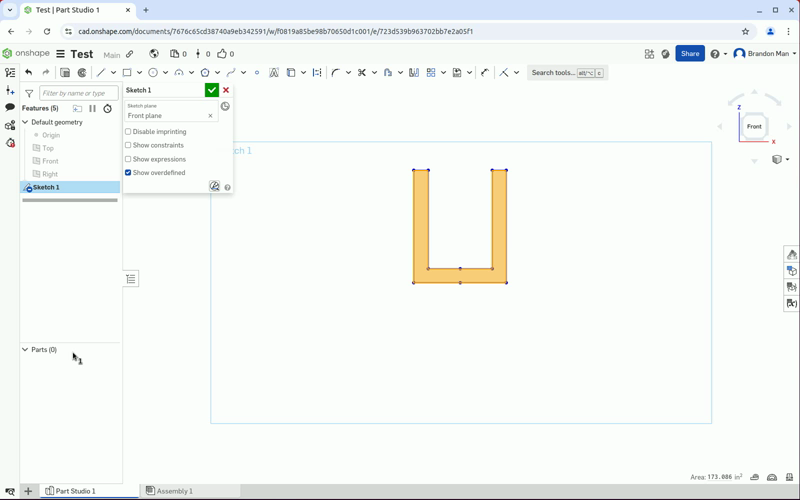
key(shift+y)
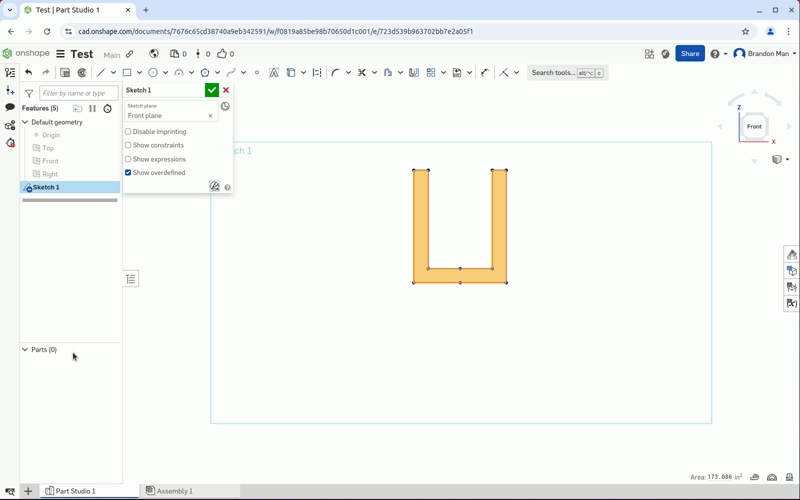
key(shift+e)
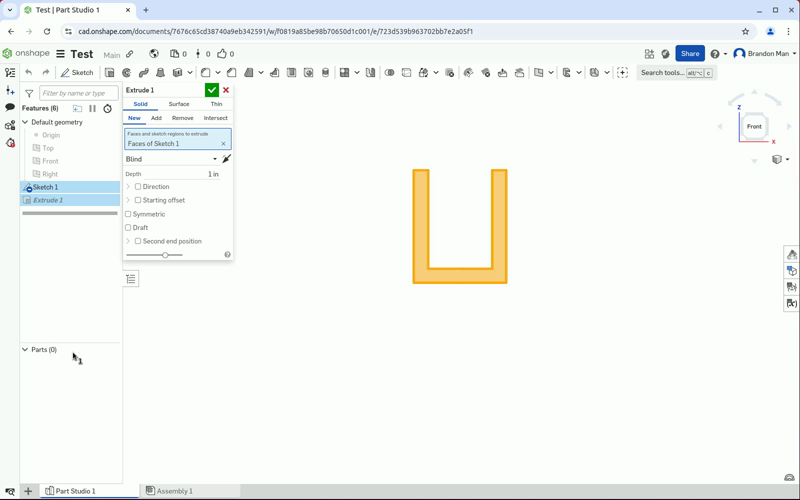
mouse_move(143, 106)
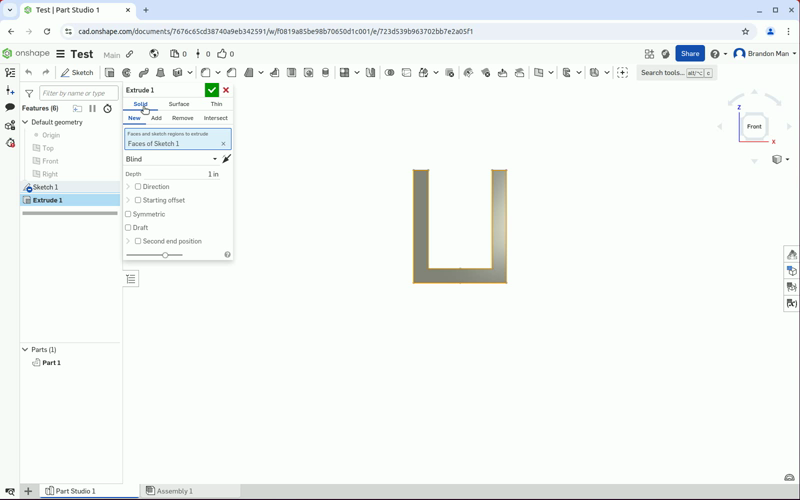
click(143, 106)
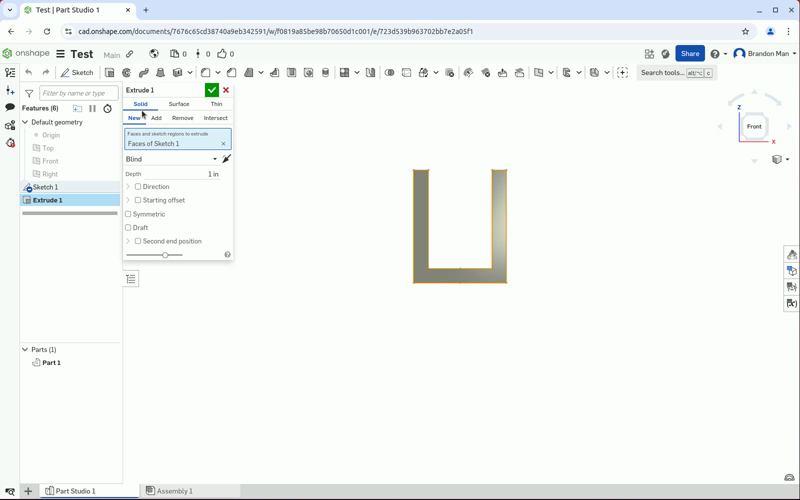
mouse_move(137, 120)
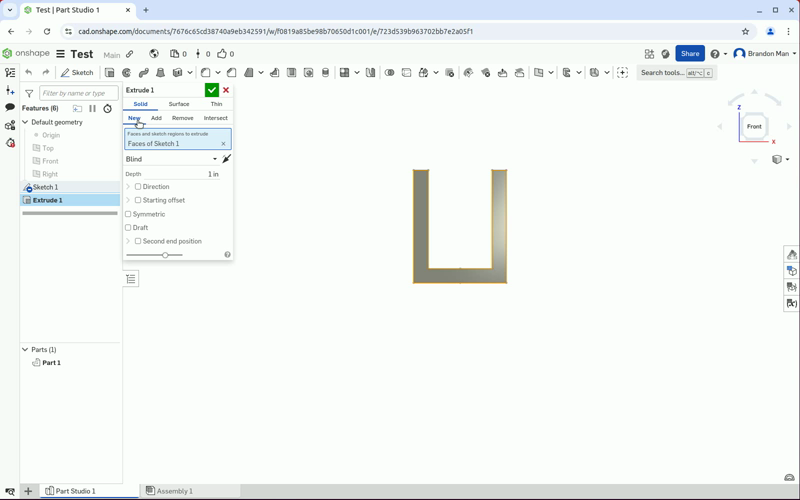
click(137, 120)
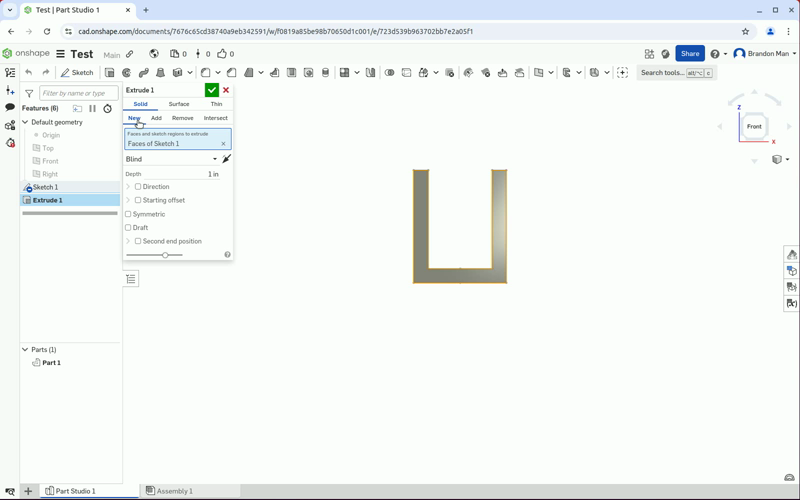
key(tab, 4)
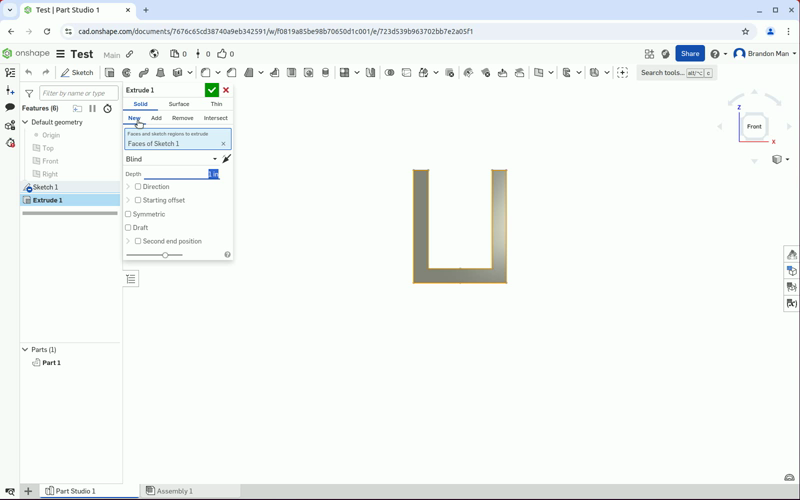
text(25.516)
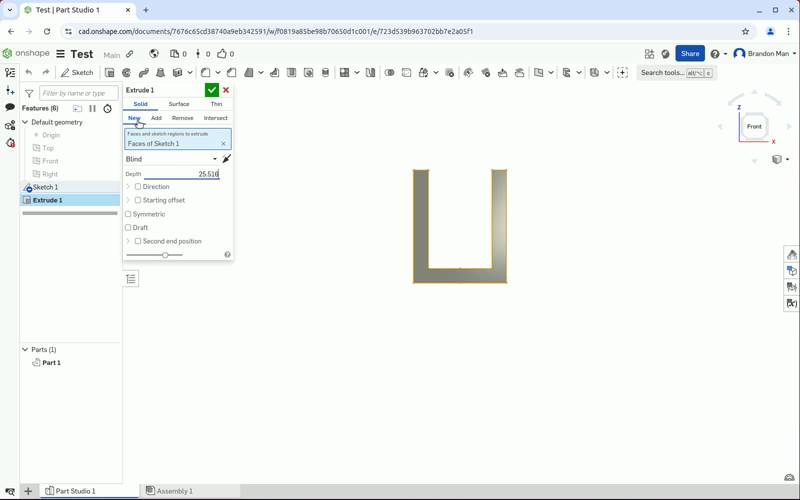
key(tab, 3)
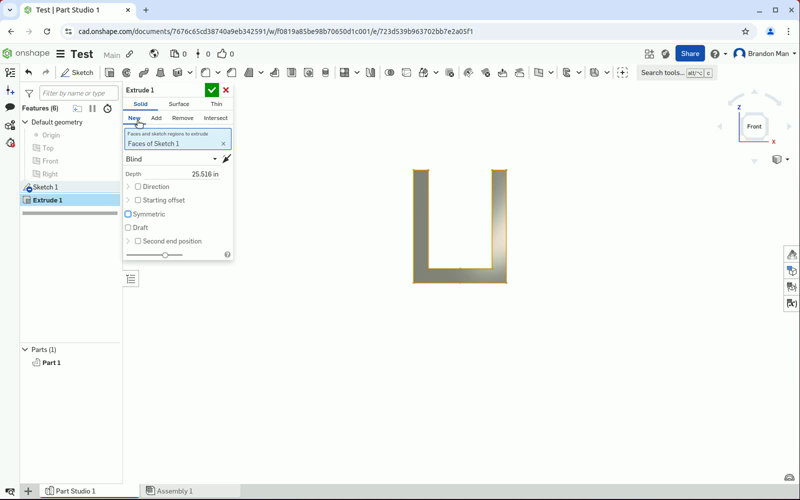
key(space)
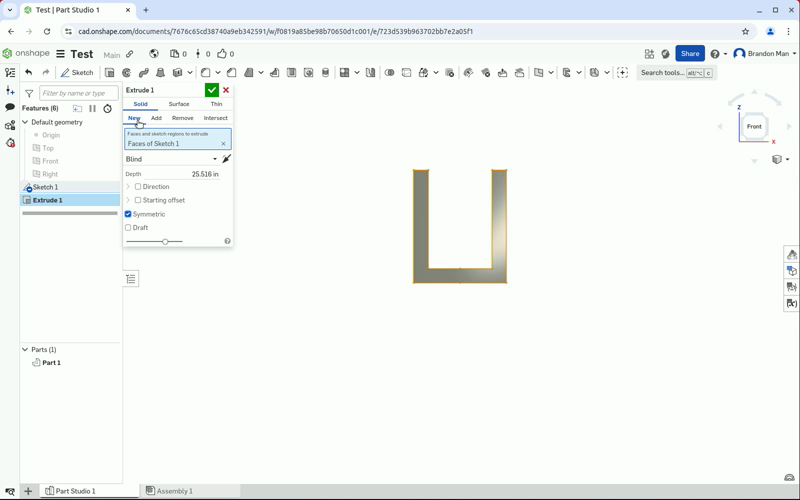
key(enter)
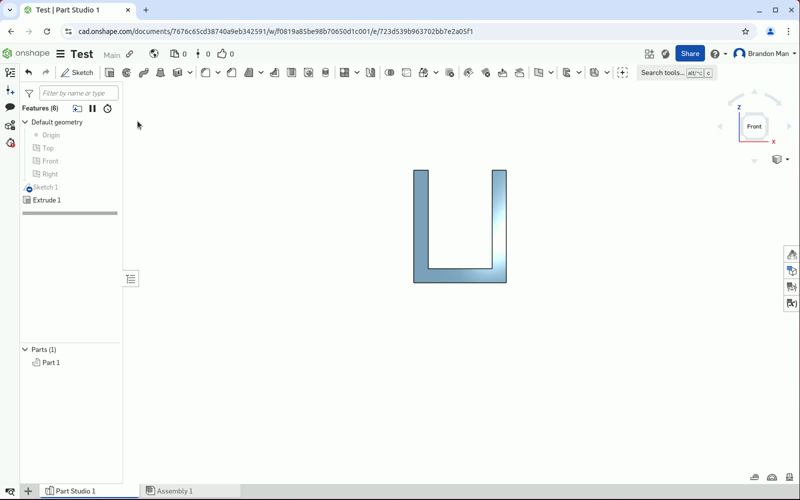
key(shift+h)
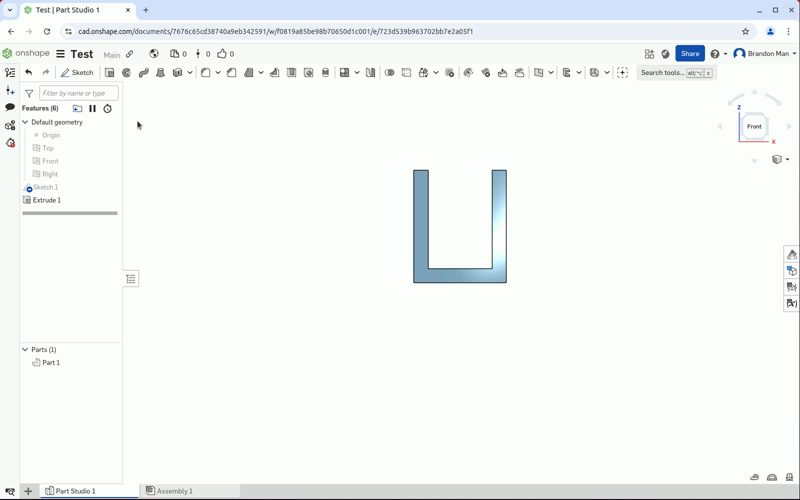
key(shift+h)
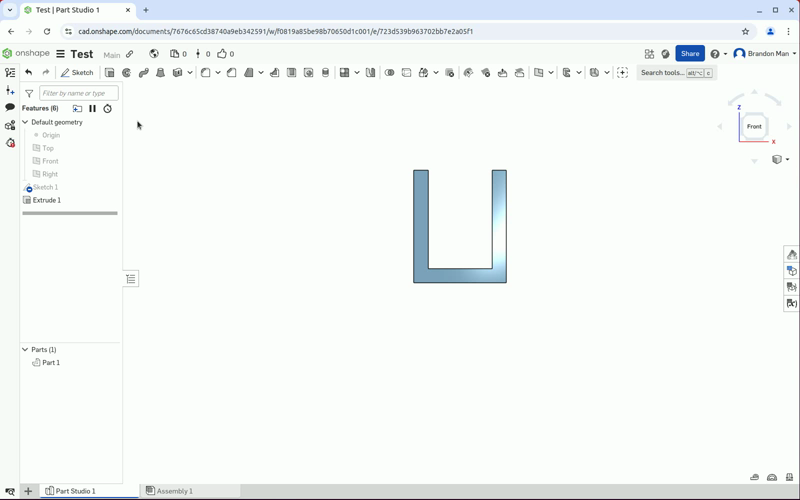
mouse_move(73, 189)
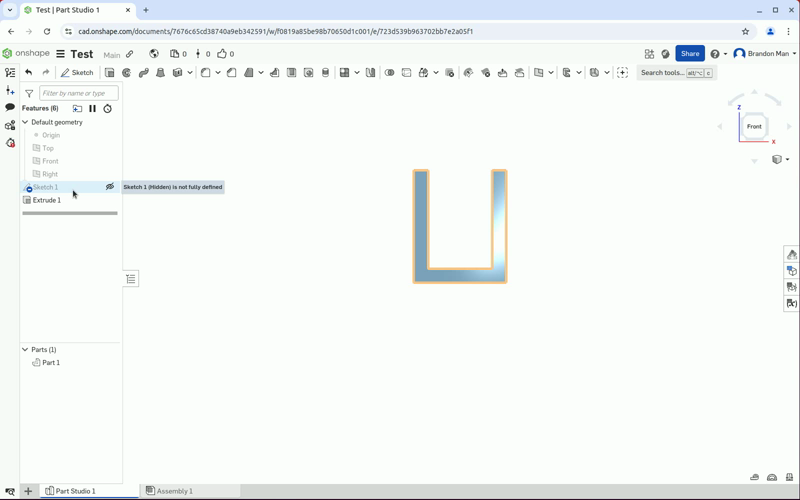
click(73, 189)
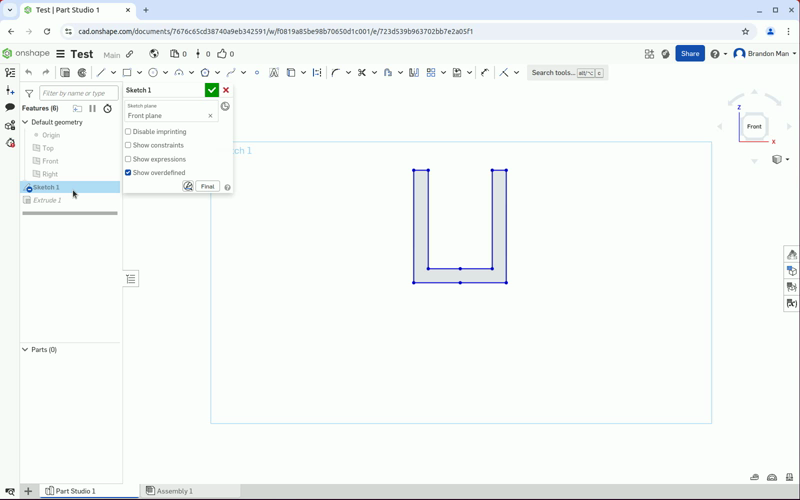
mouse_move(229, 92)
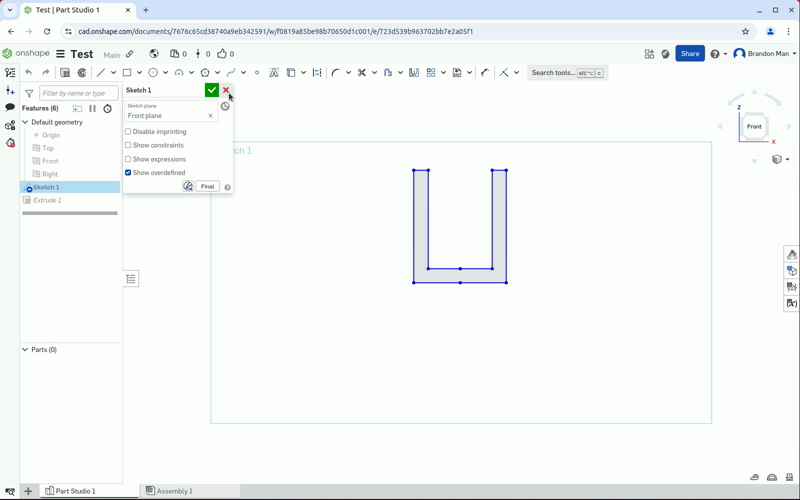
click(229, 92)
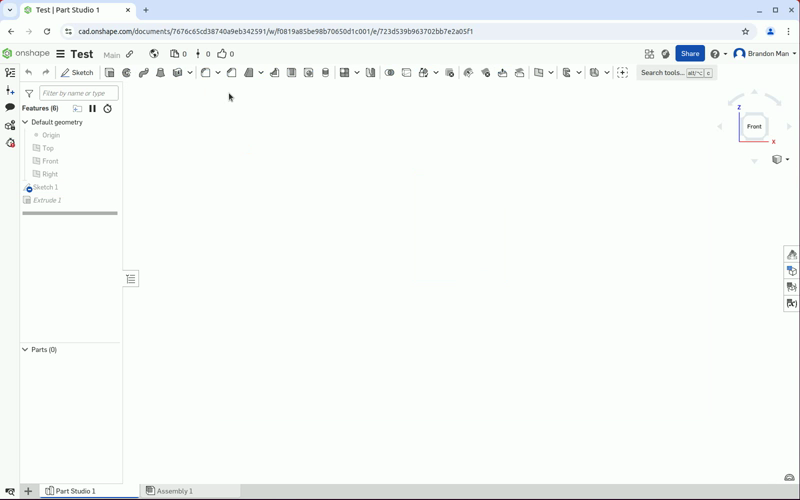
mouse_move(73, 352)
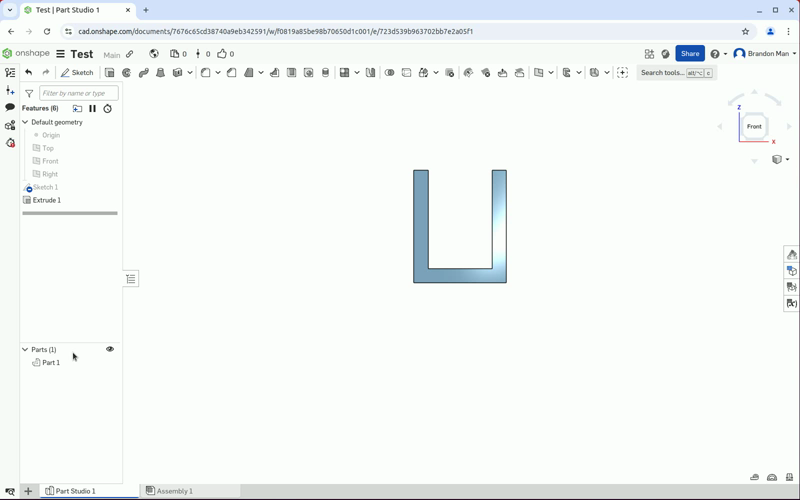
key(y)
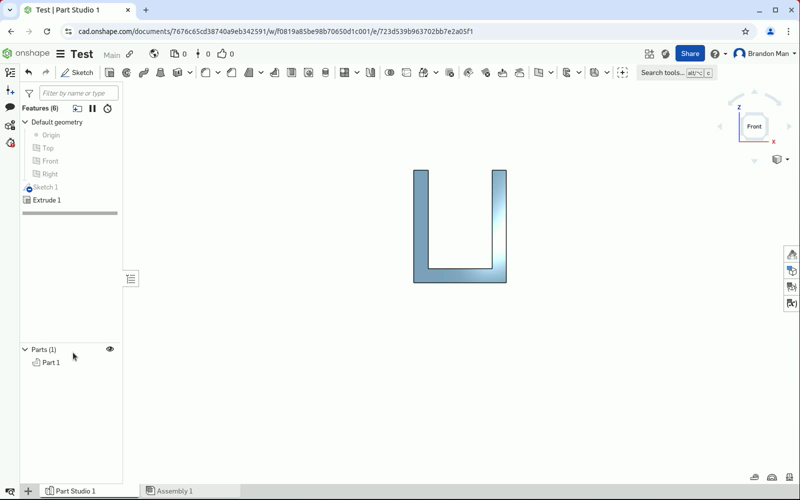
key(shift+p)
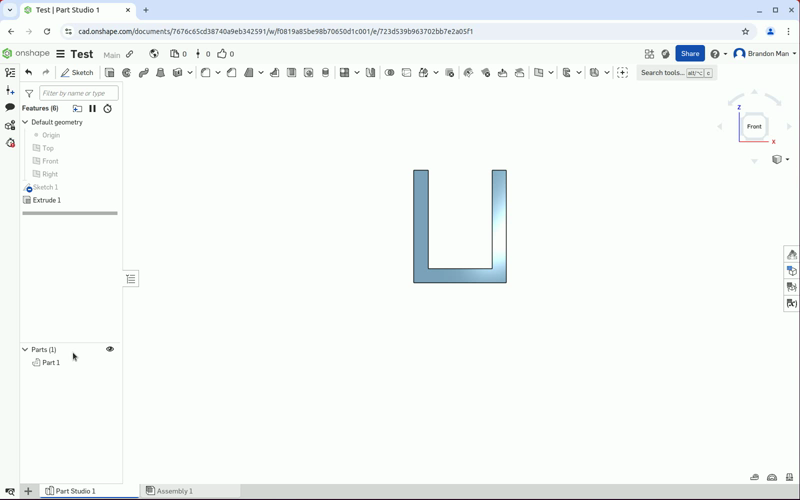
key(space)
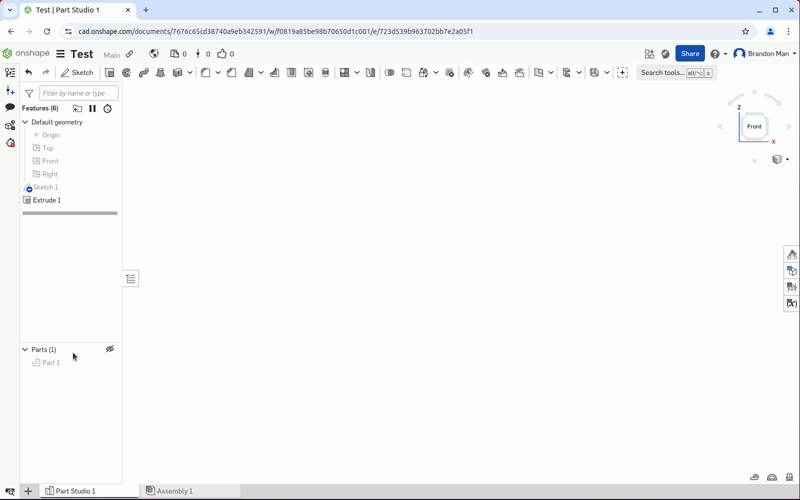
key_down(shift)
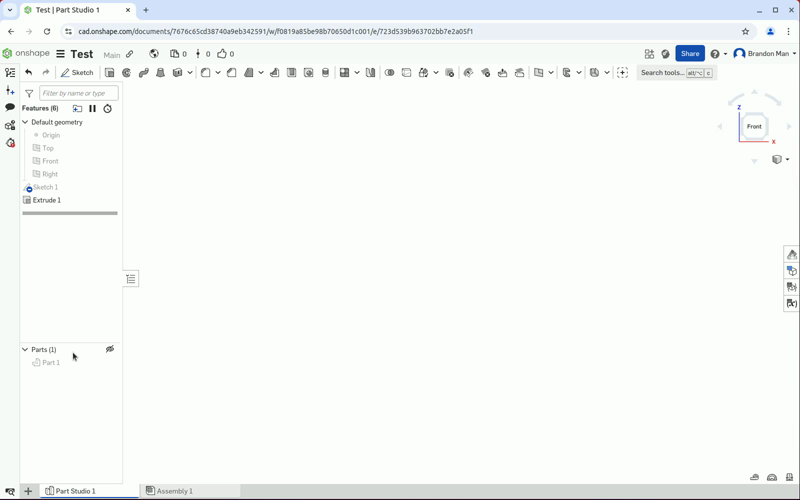
key(left)
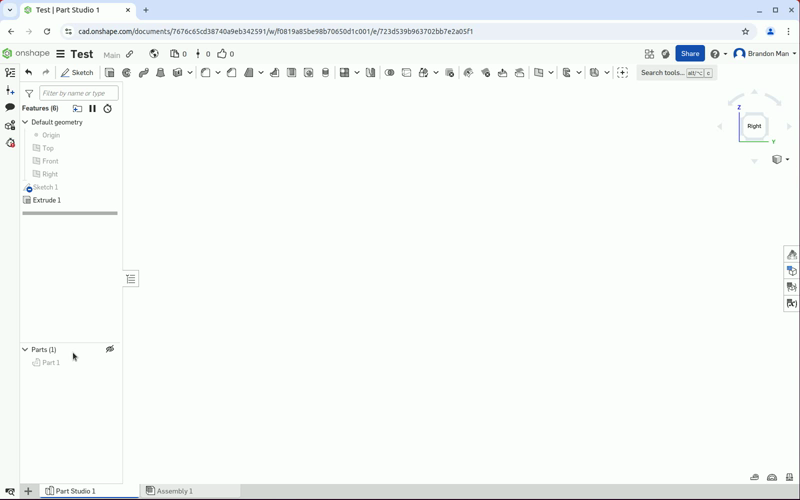
key_up(shift)
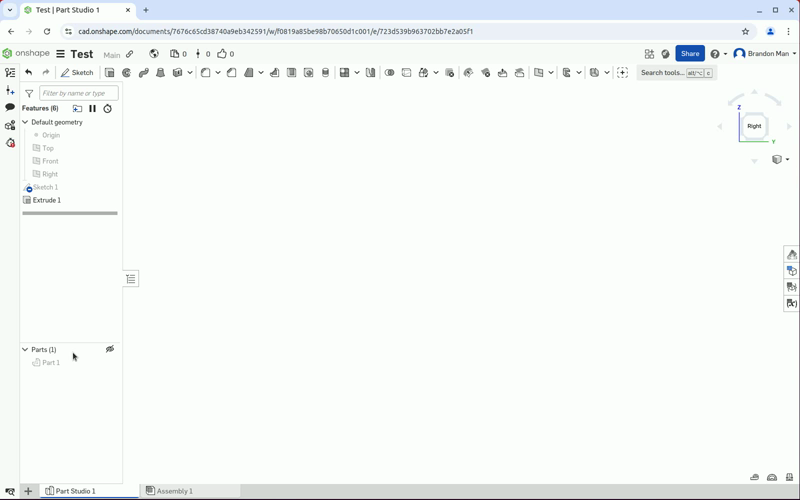
mouse_move(73, 352)
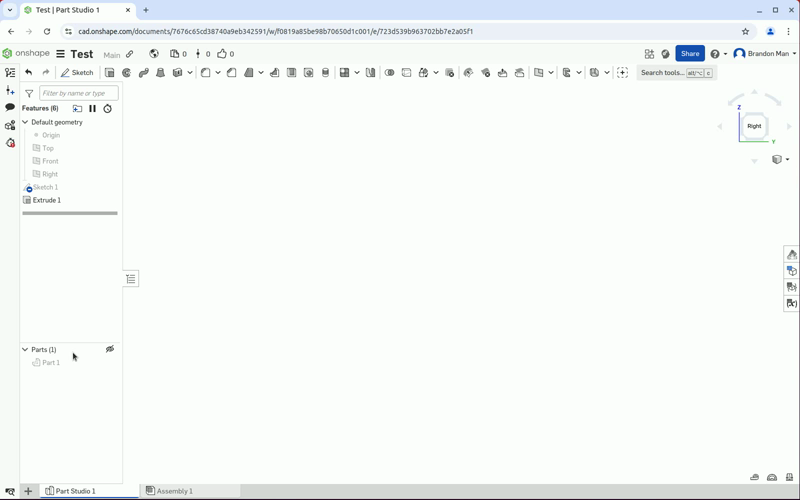
key(shift+y)
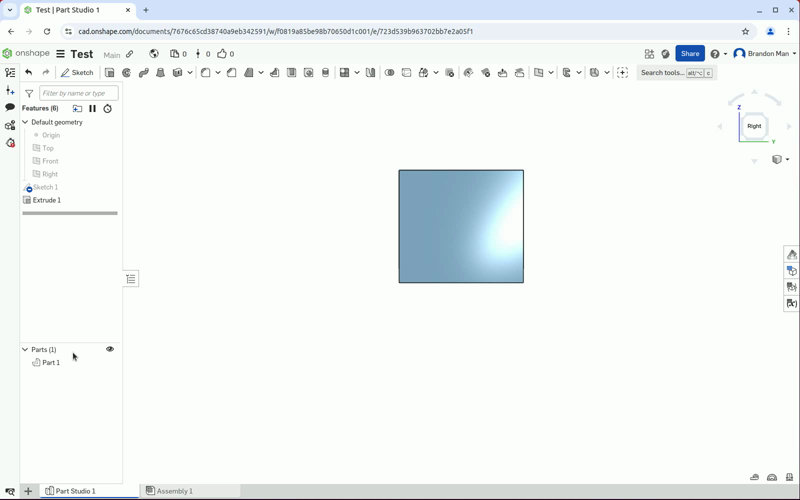
mouse_move(541, 75)
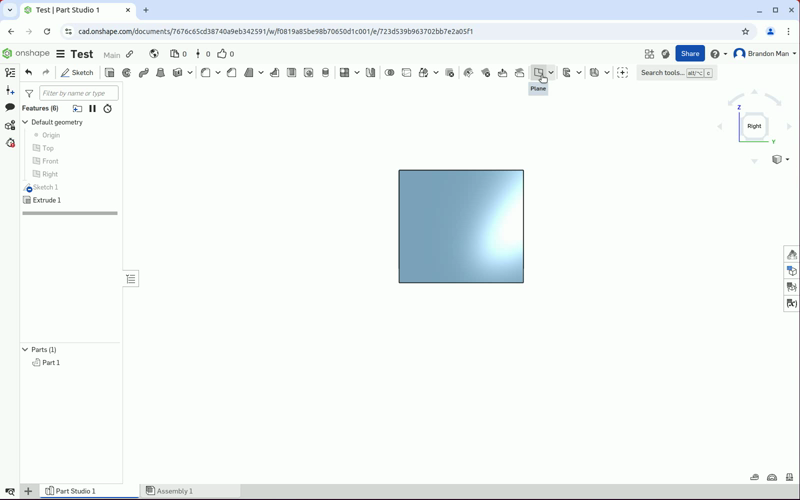
click(541, 75)
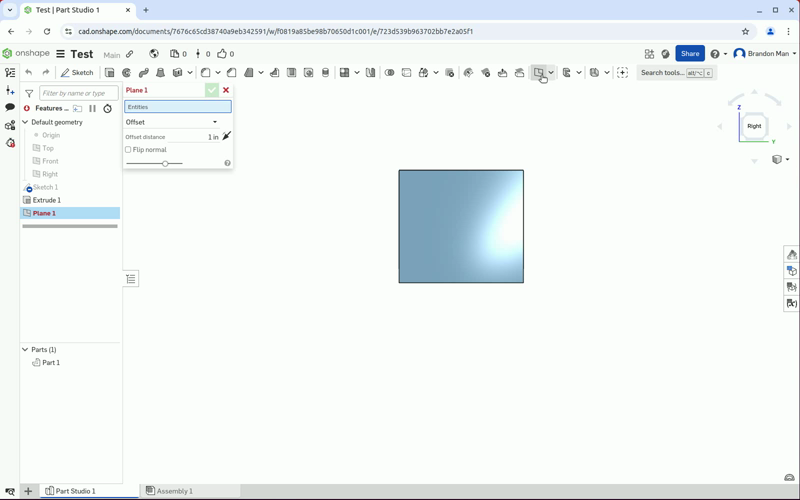
mouse_move(73, 176)
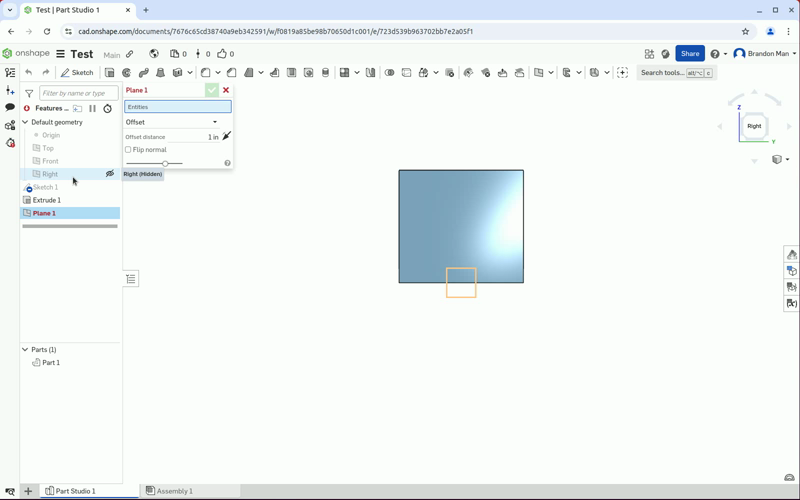
click(73, 176)
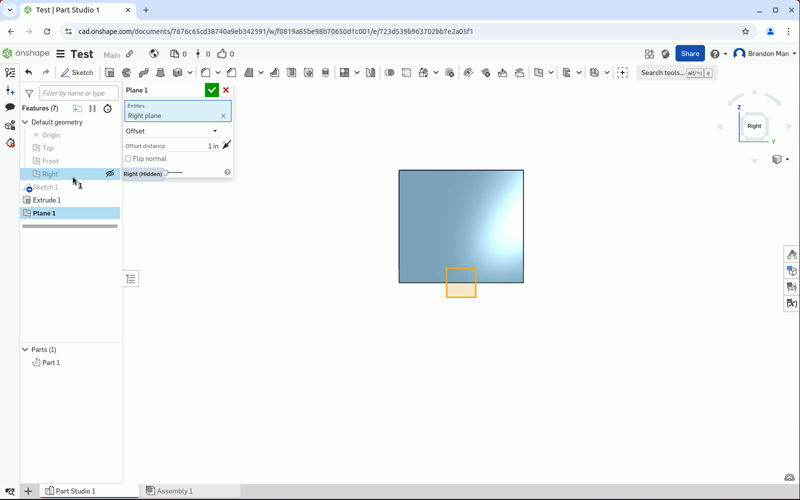
key(tab, 2)
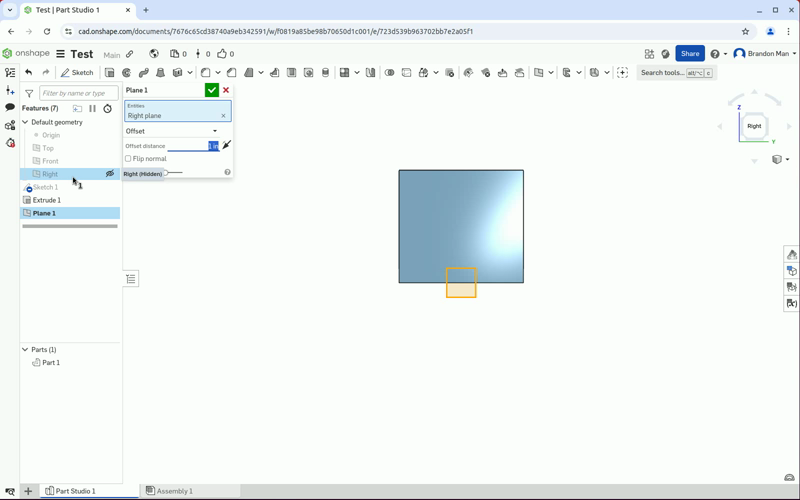
text(9.613)
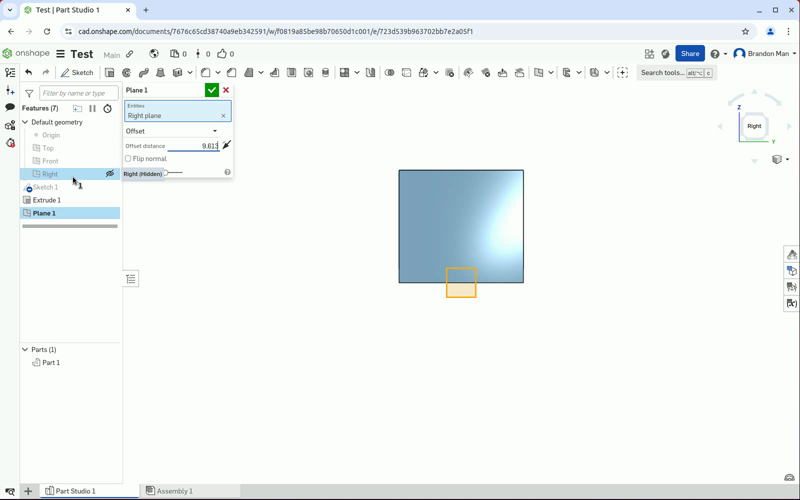
key(enter, 2)
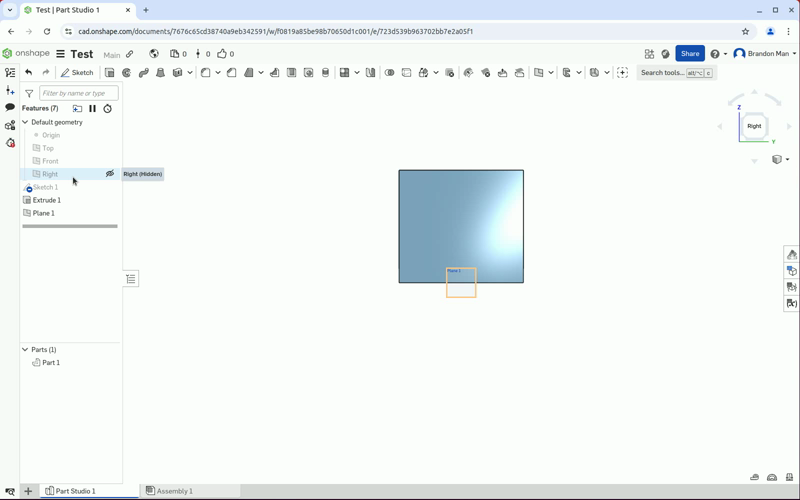
key(shift+s)
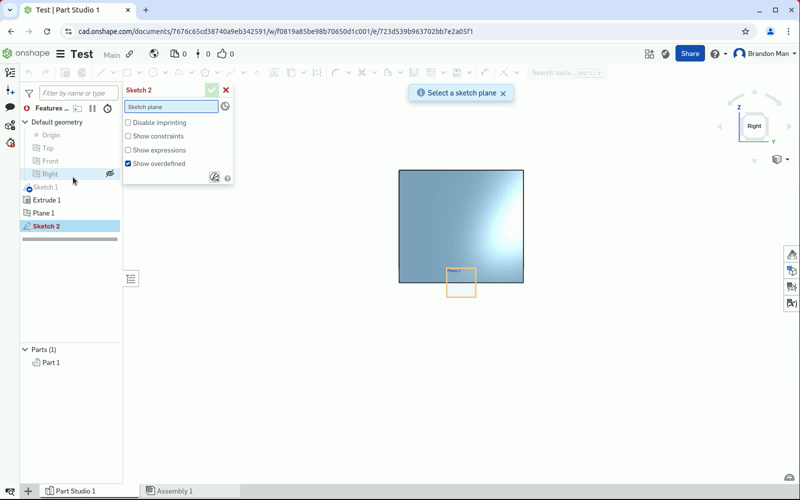
mouse_move(73, 215)
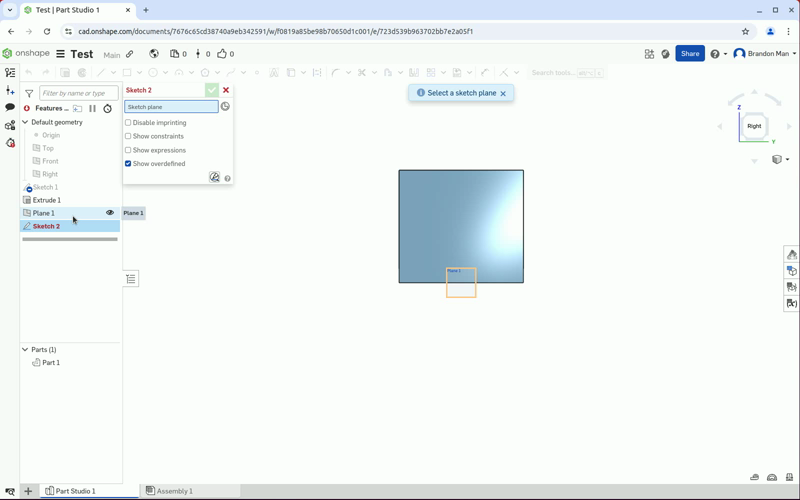
click(73, 215)
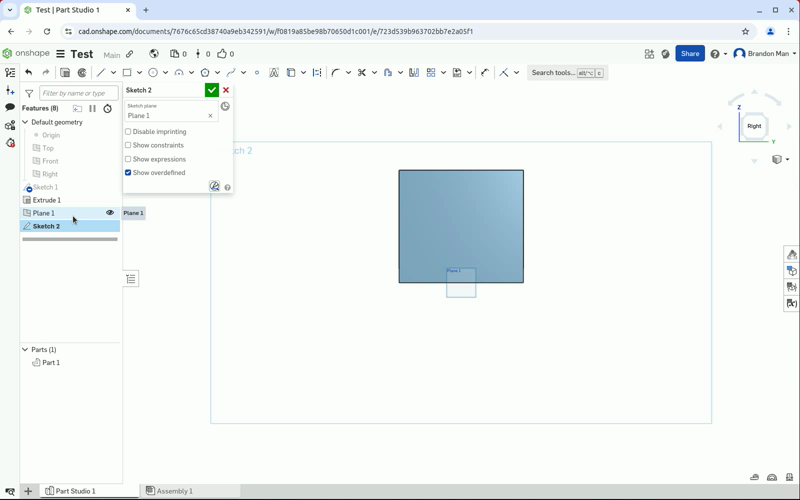
mouse_move(73, 352)
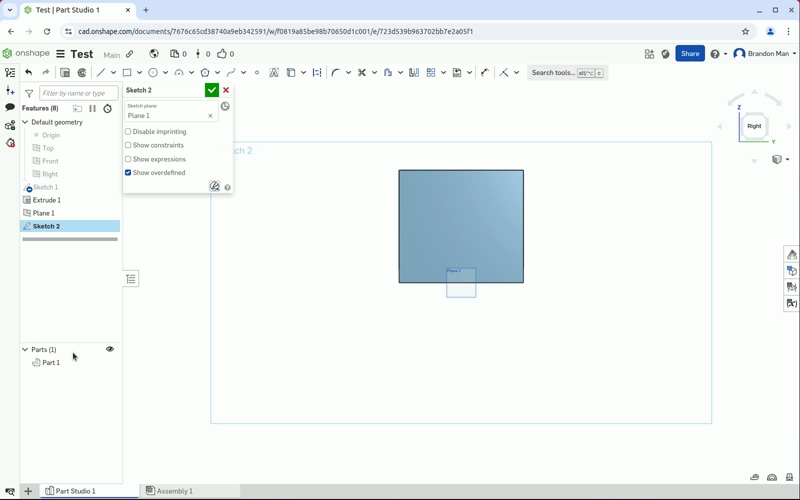
key(y)
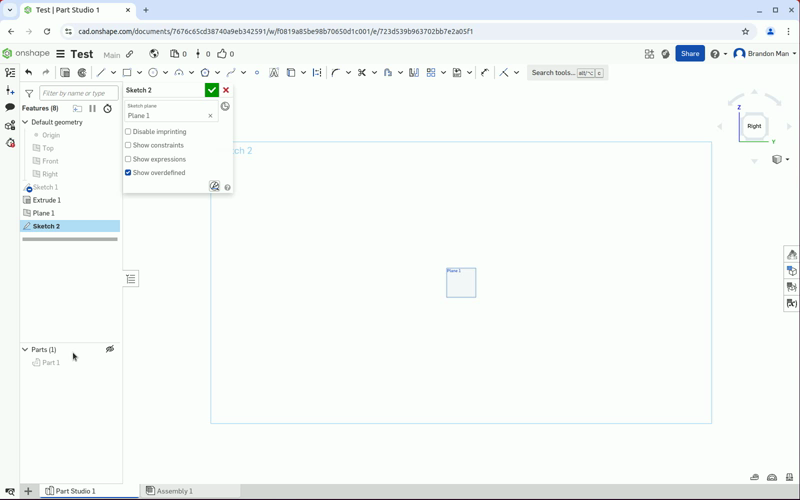
key(l)
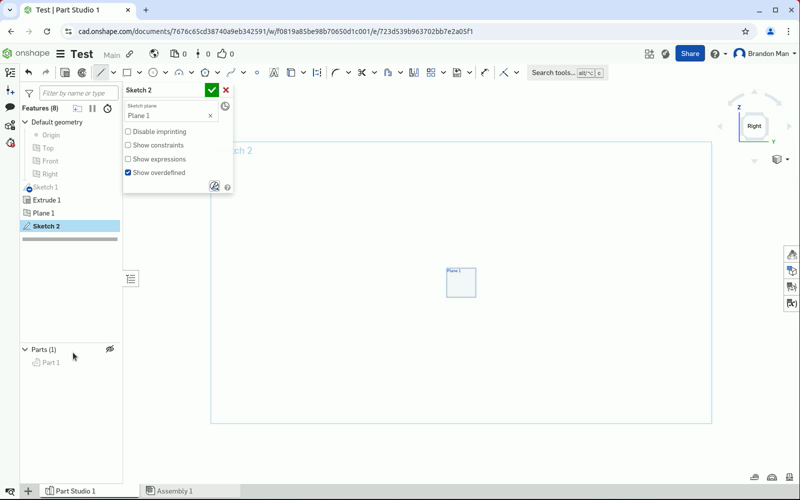
key_down(shift)
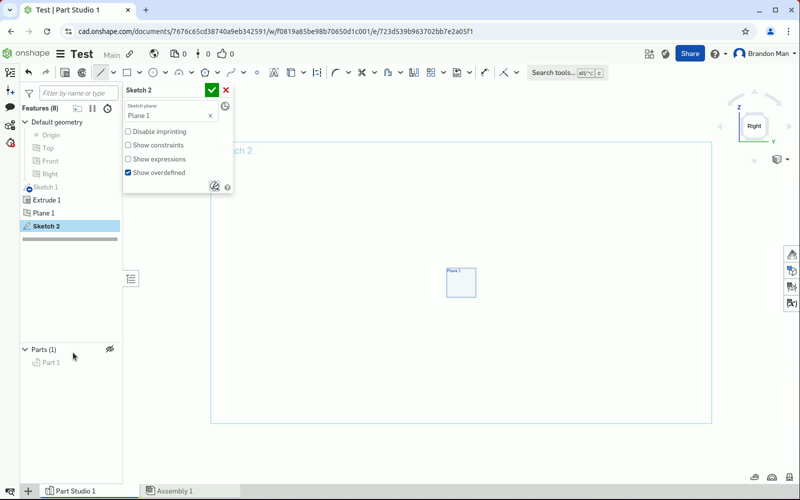
mouse_move(398, 258)
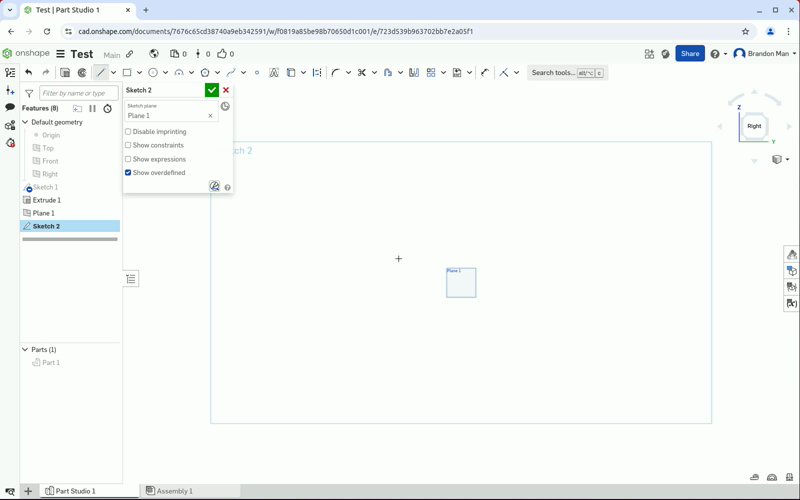
click(398, 258)
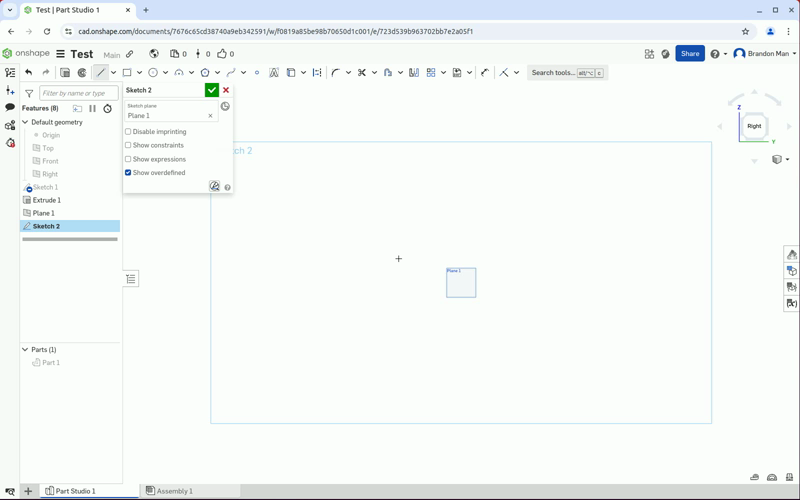
key_up(shift)
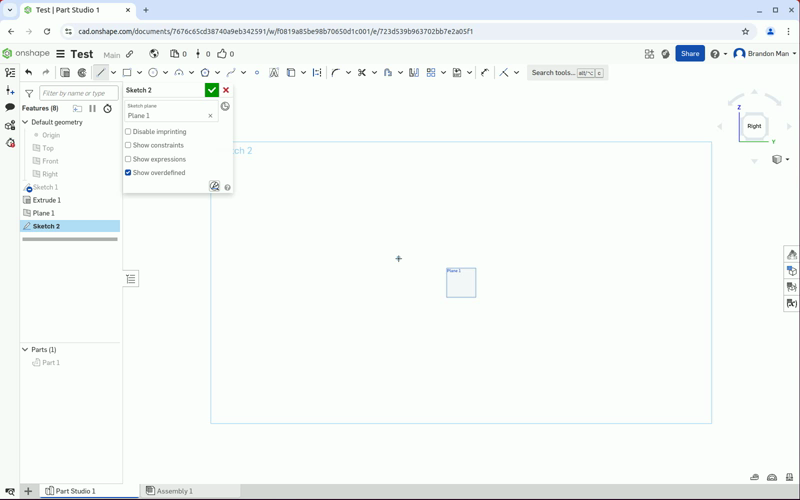
key_down(shift)
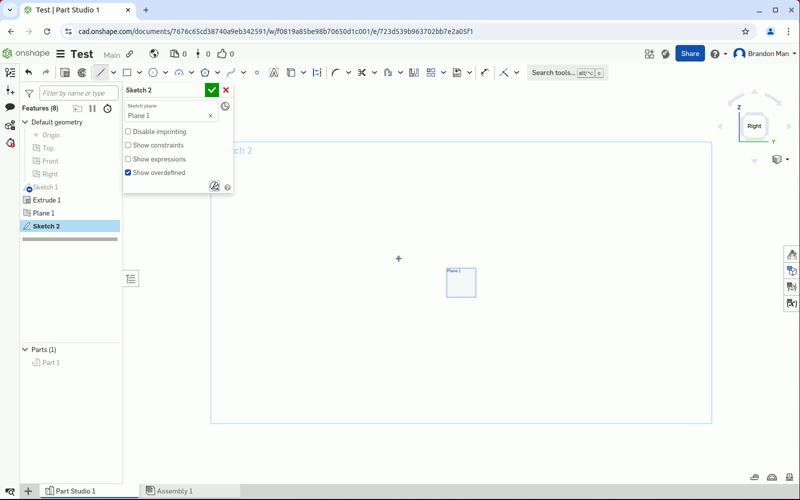
mouse_move(460, 170)
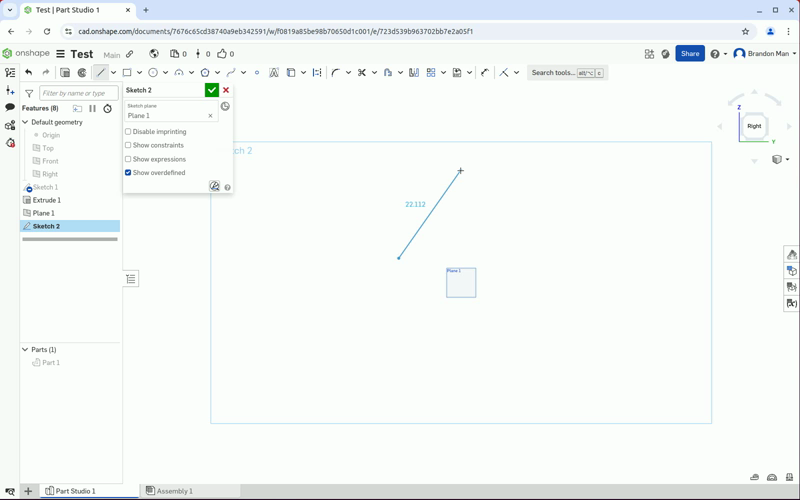
click(460, 170)
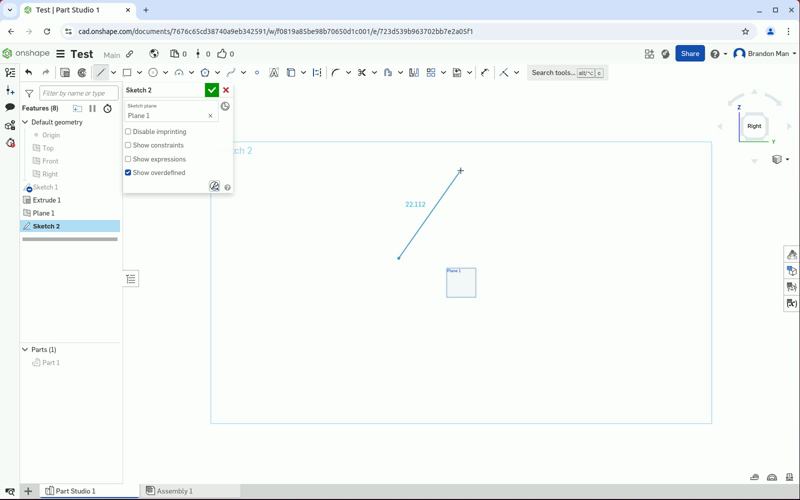
key_up(shift)
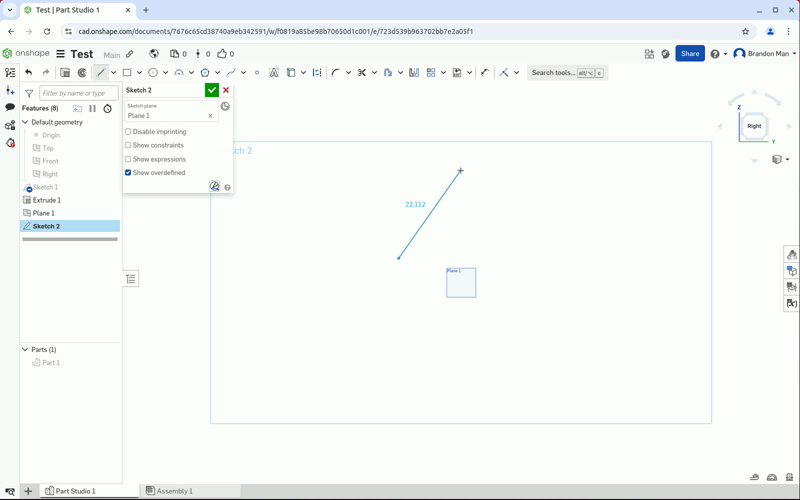
key_down(shift)
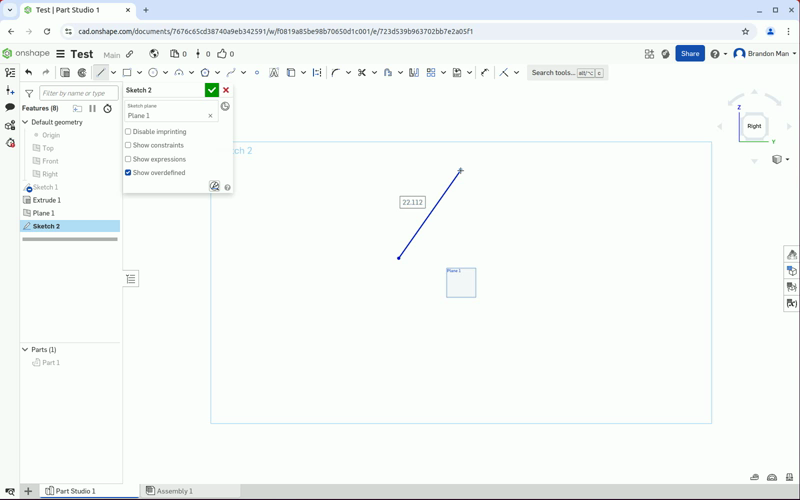
mouse_move(398, 170)
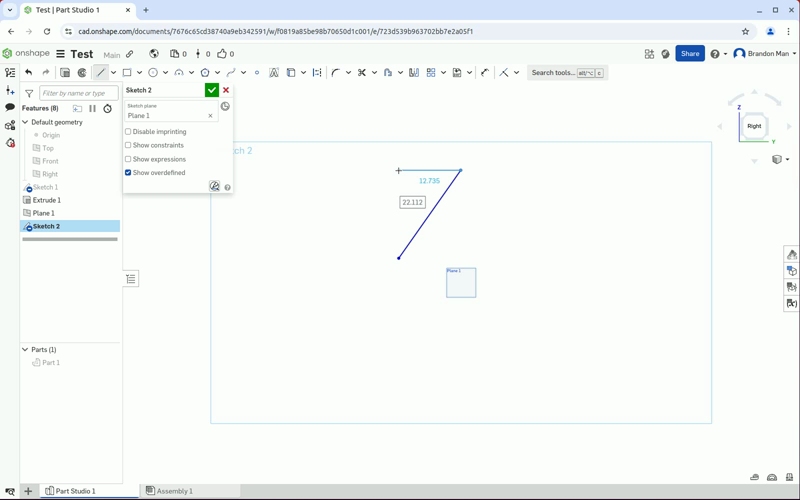
click(398, 170)
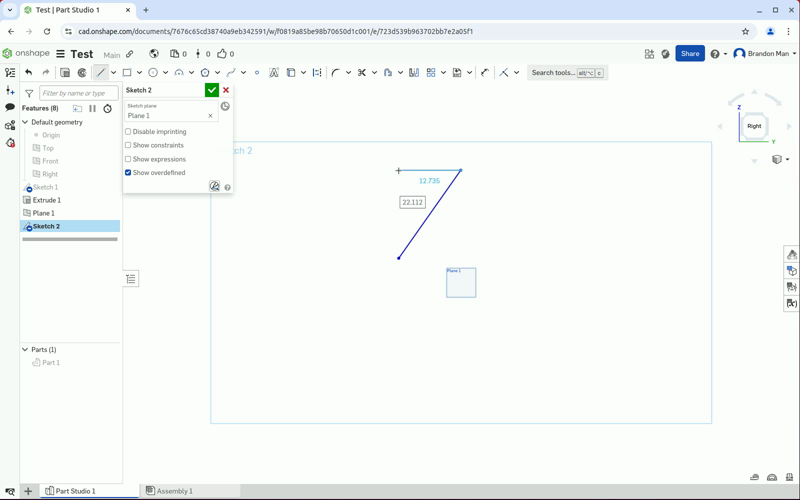
key_up(shift)
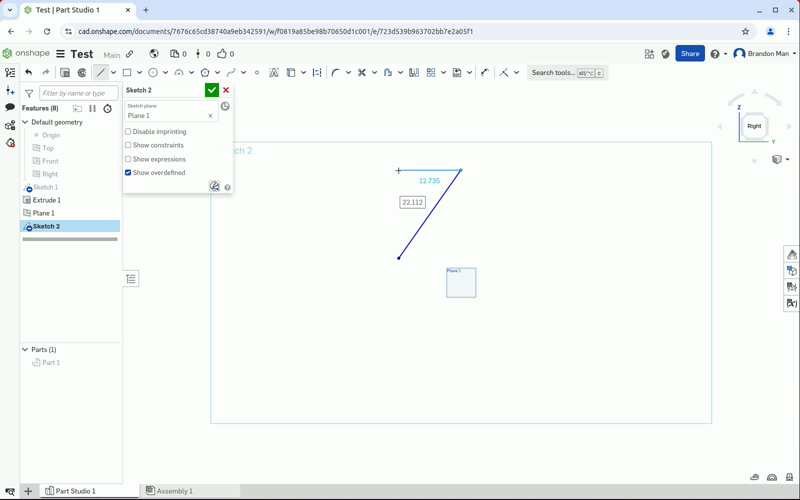
key_down(shift)
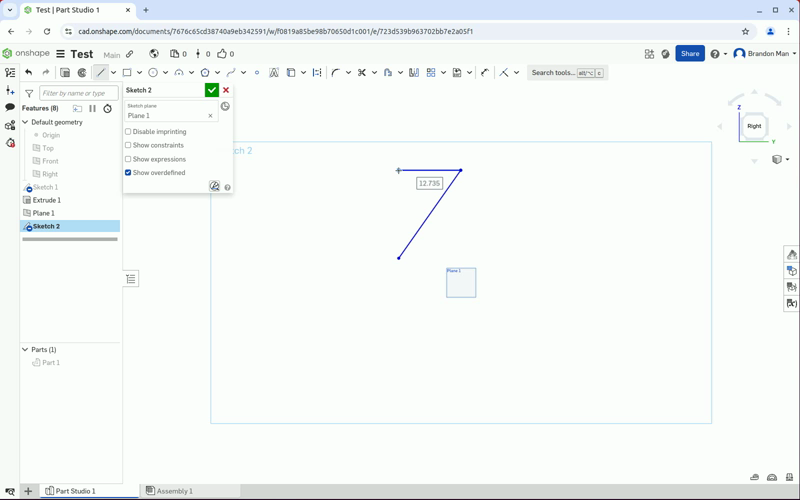
mouse_move(398, 258)
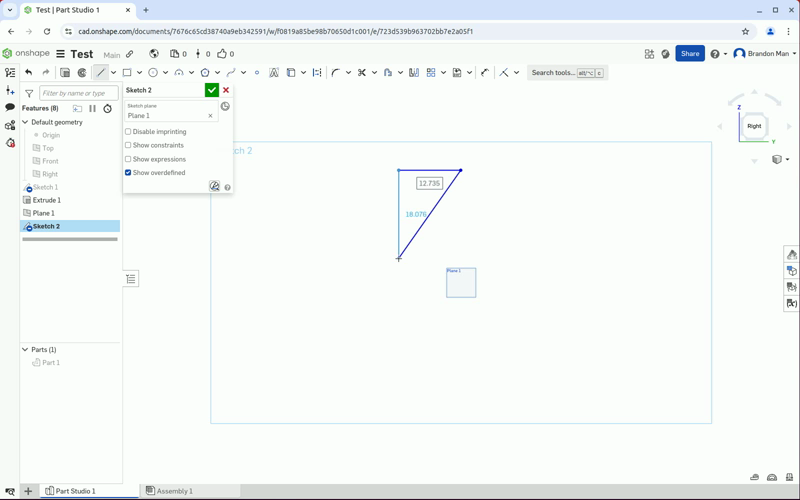
key_up(shift)
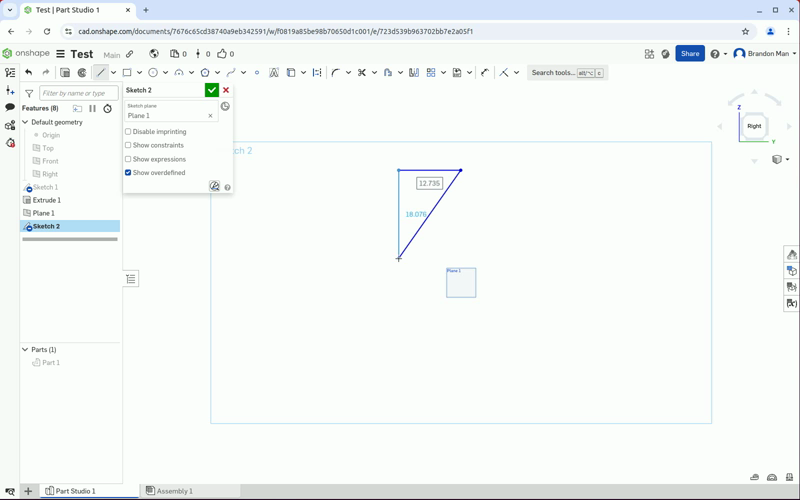
click(398, 258)
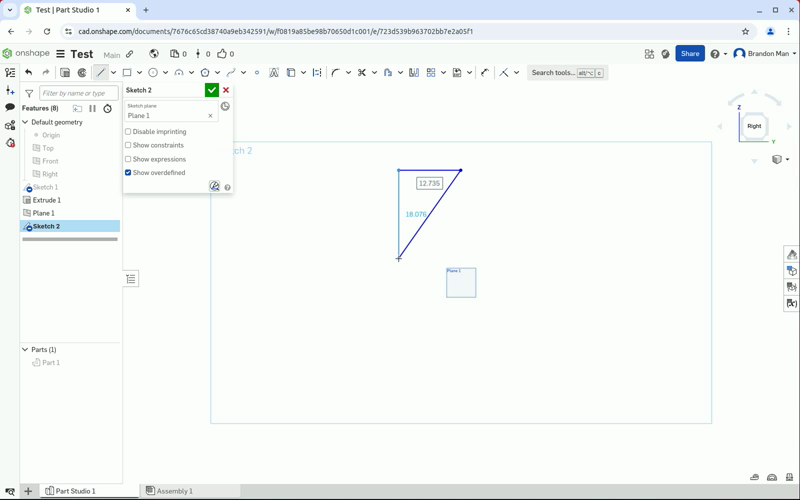
key(esc)
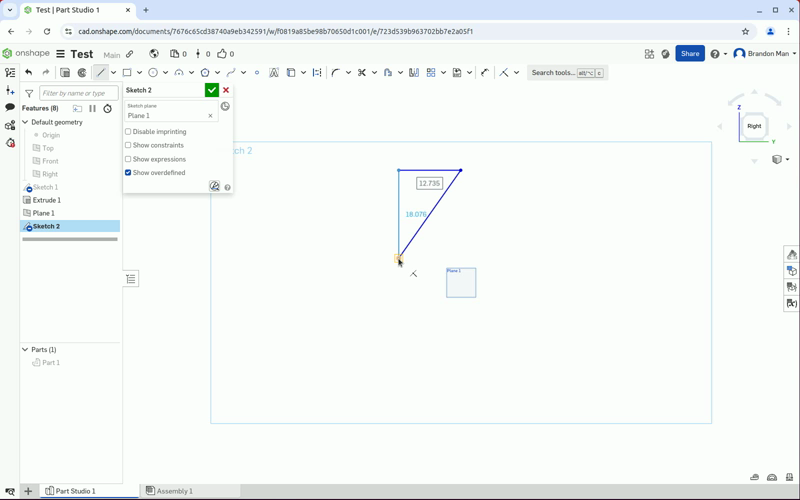
mouse_move(407, 201)
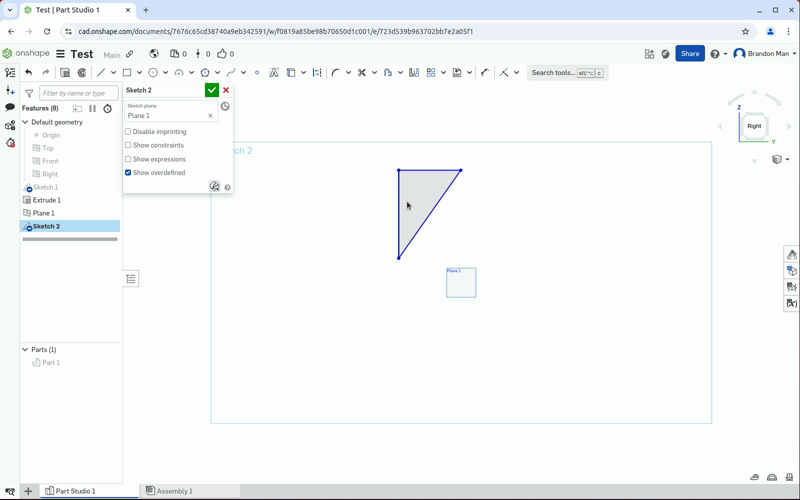
click(407, 201)
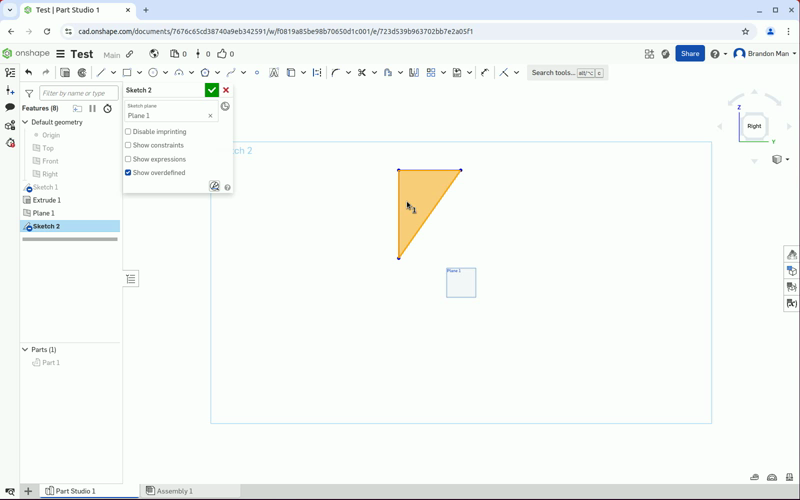
mouse_move(73, 352)
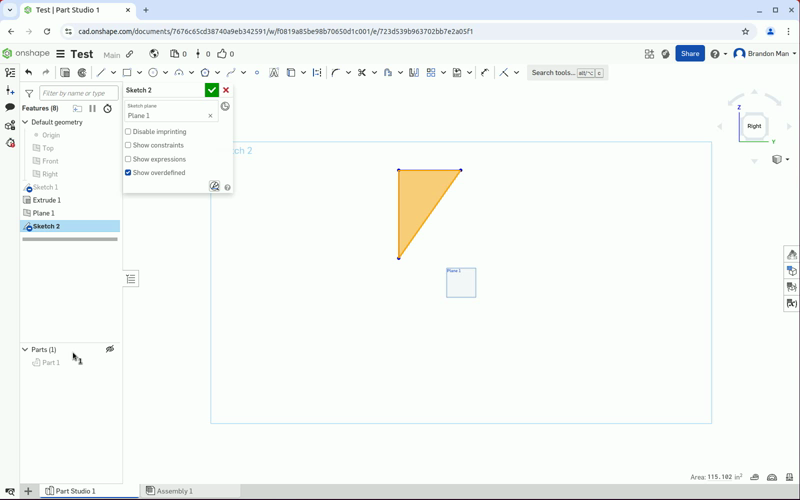
key(shift+y)
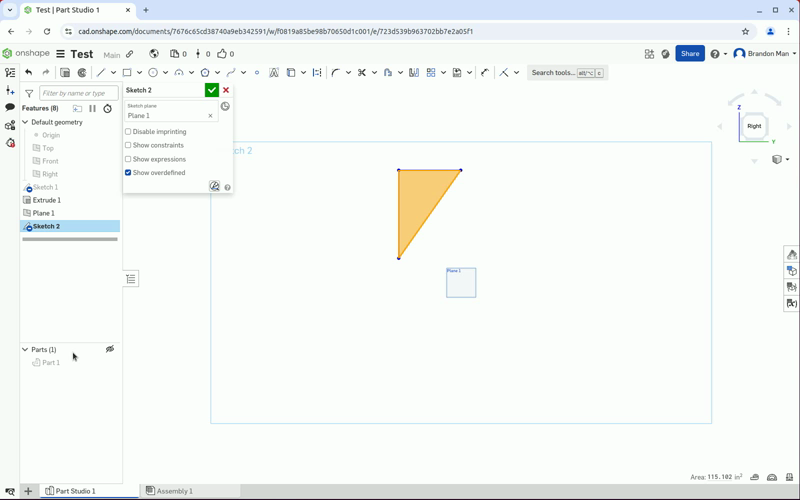
key(shift+e)
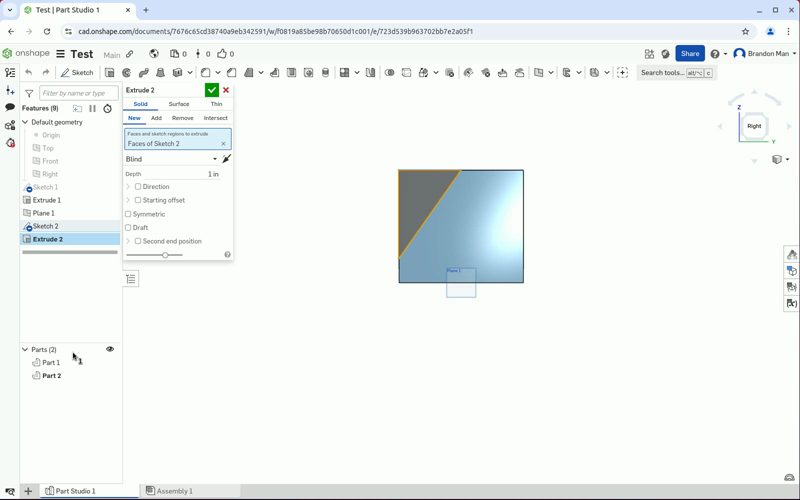
mouse_move(143, 106)
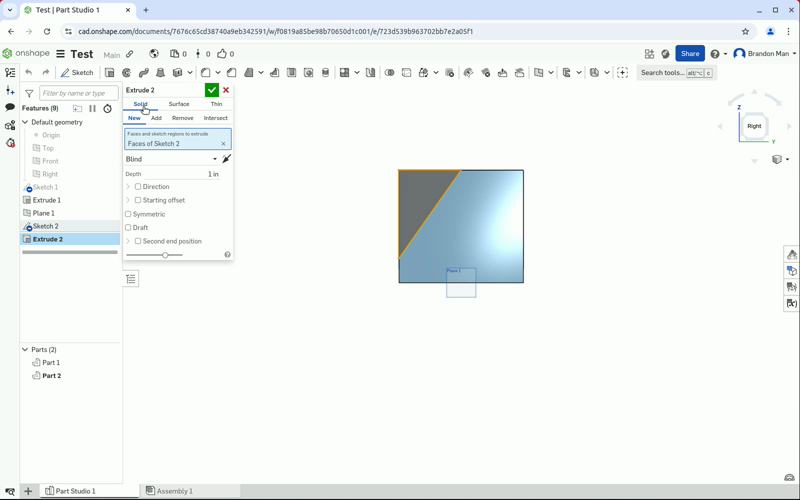
click(143, 106)
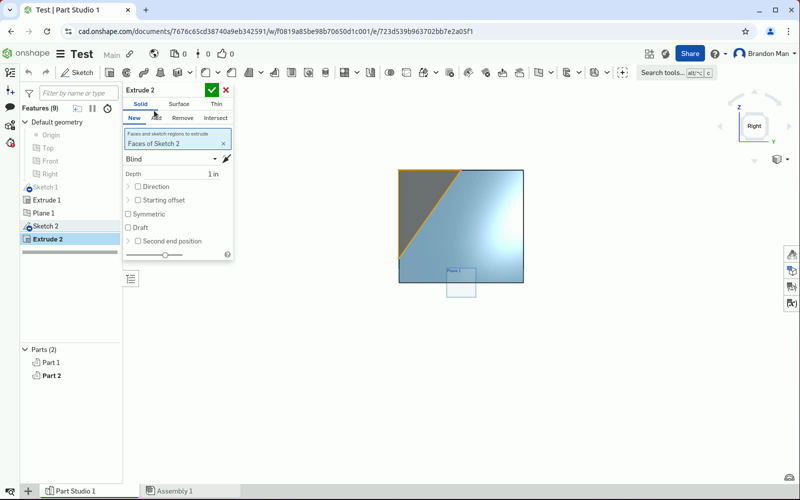
mouse_move(186, 120)
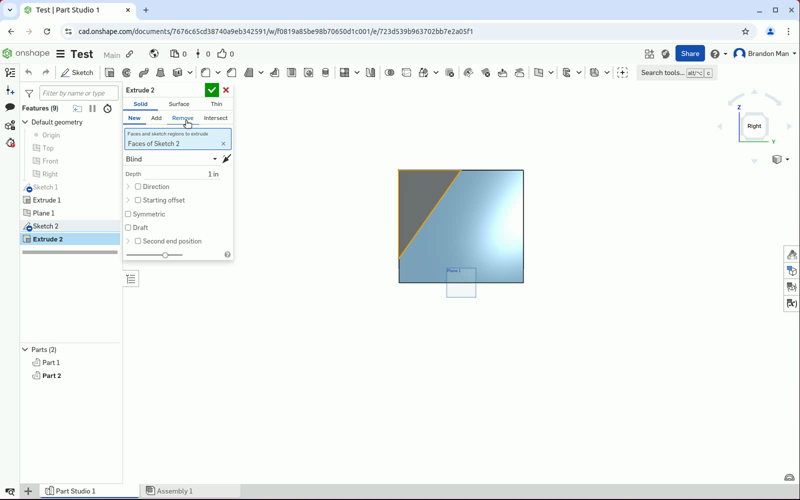
click(186, 120)
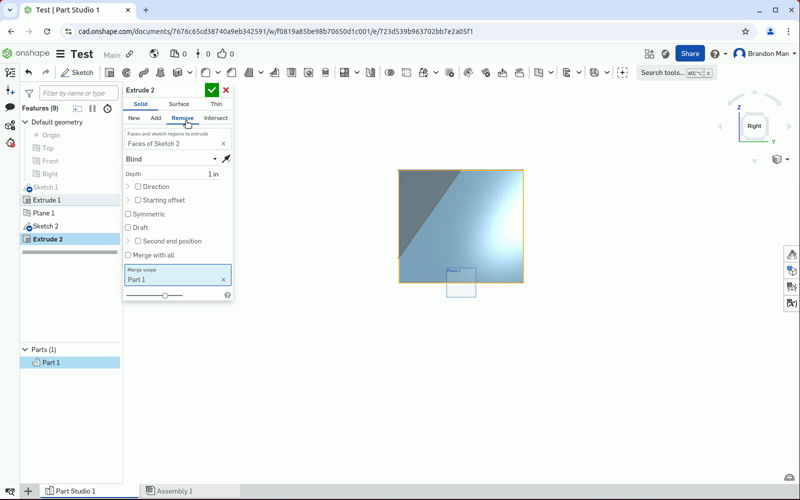
key(tab, 4)
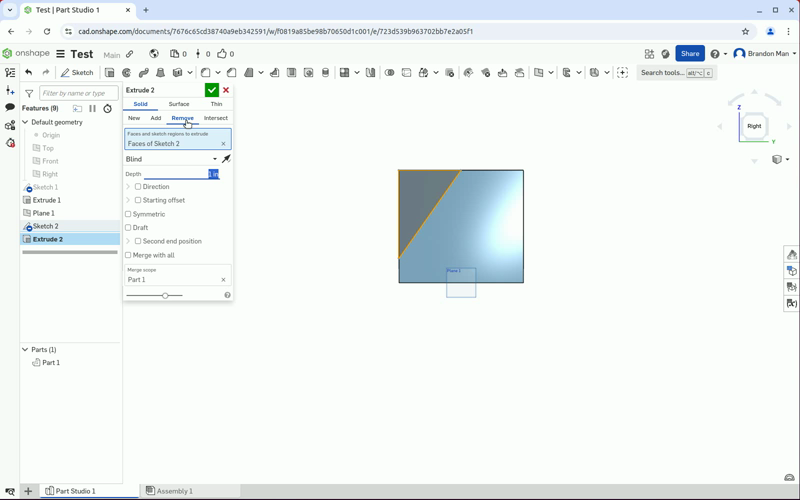
text(19.016)
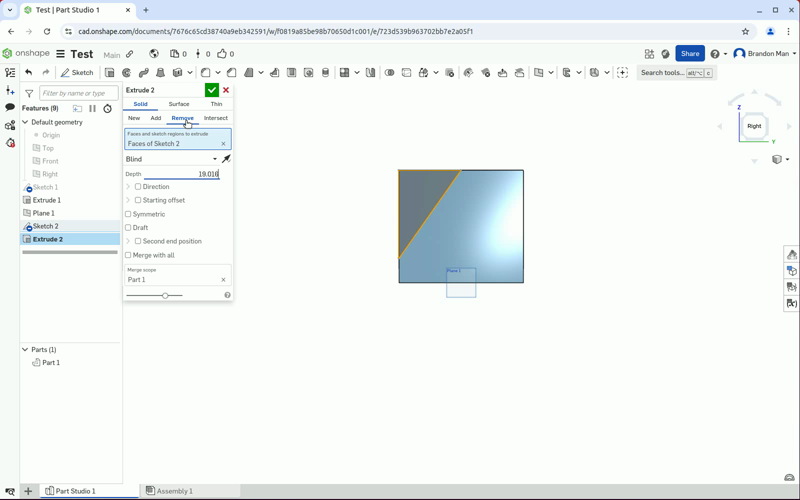
key(tab, 6)
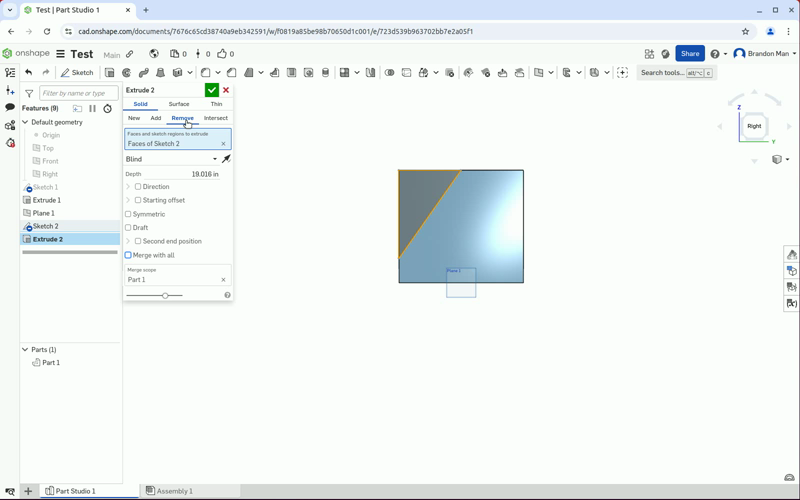
key(space)
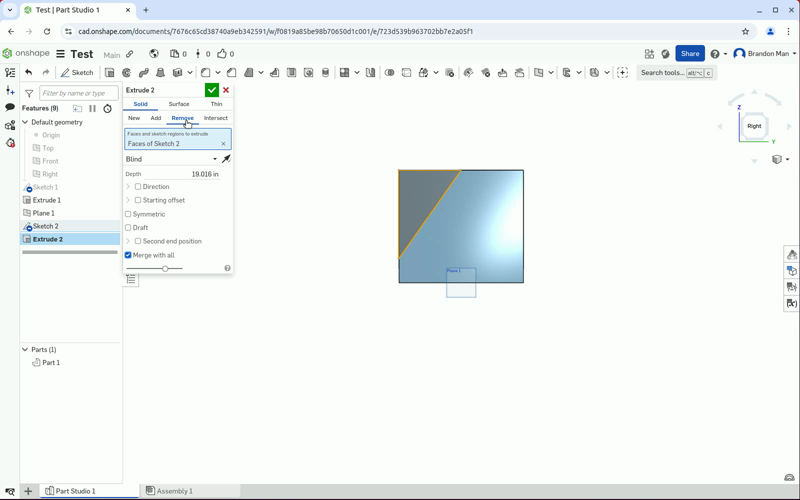
key(enter)
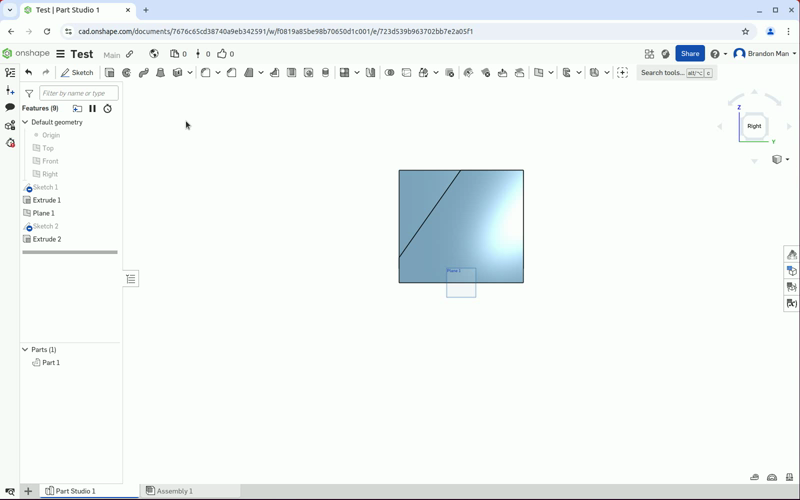
key(shift+h)
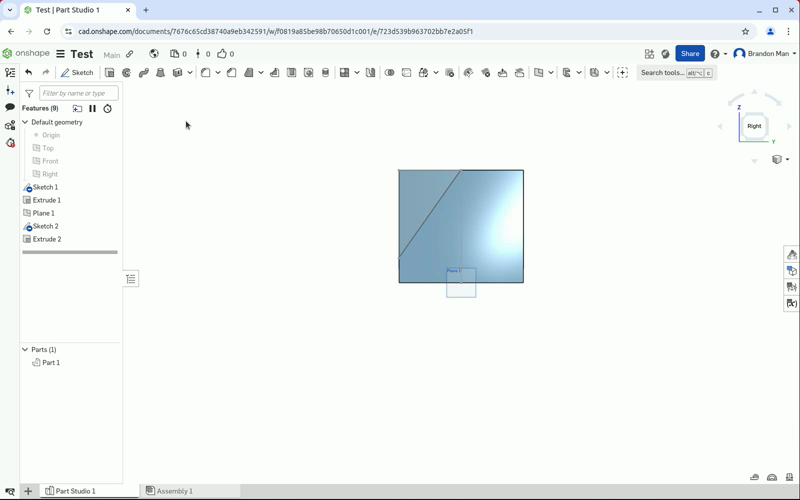
key(shift+h)
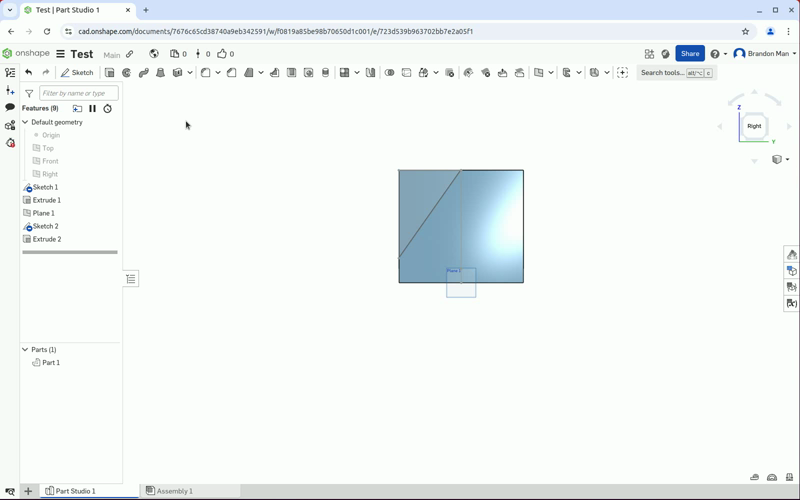
key(shift+7)
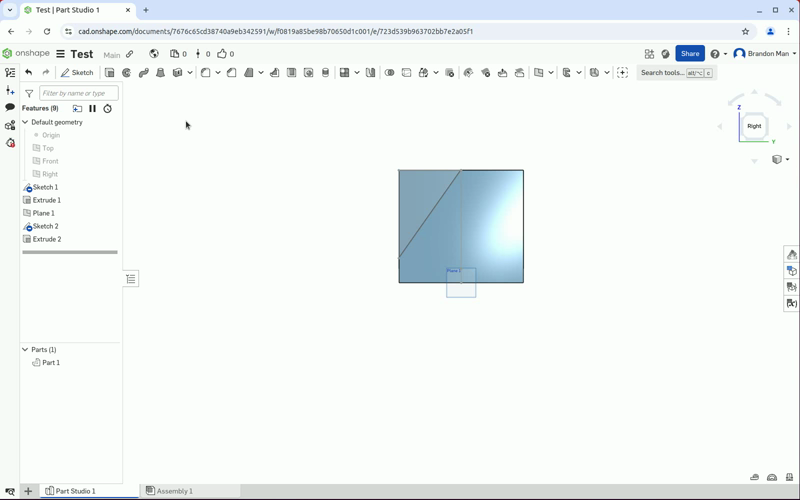
key(right, 2)
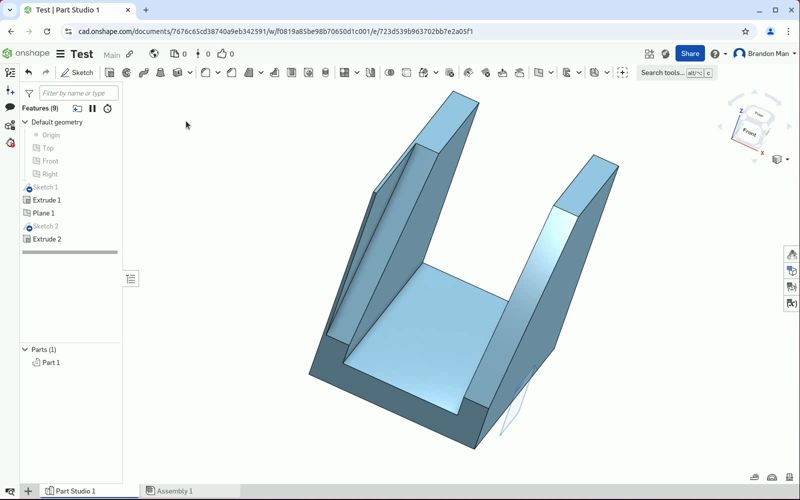
key(down, 2)
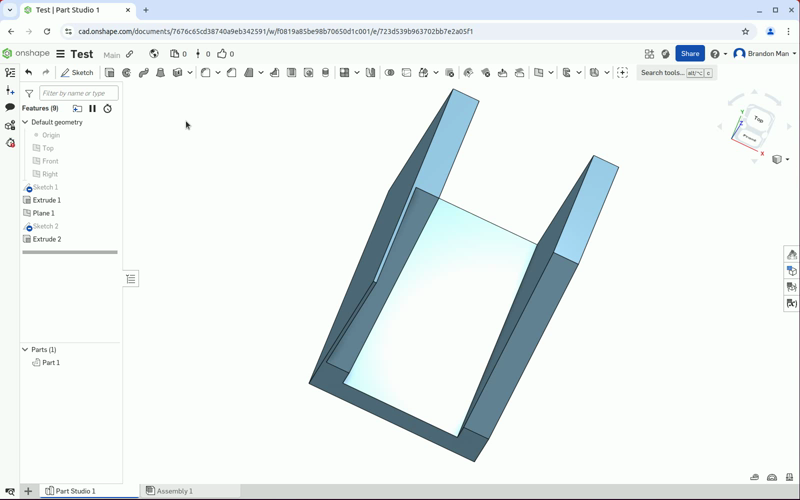
key(up, 2)
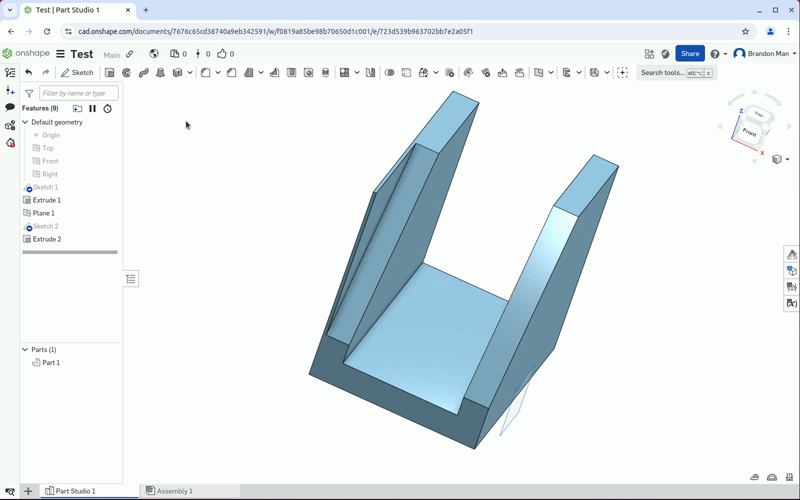
key(left, 2)
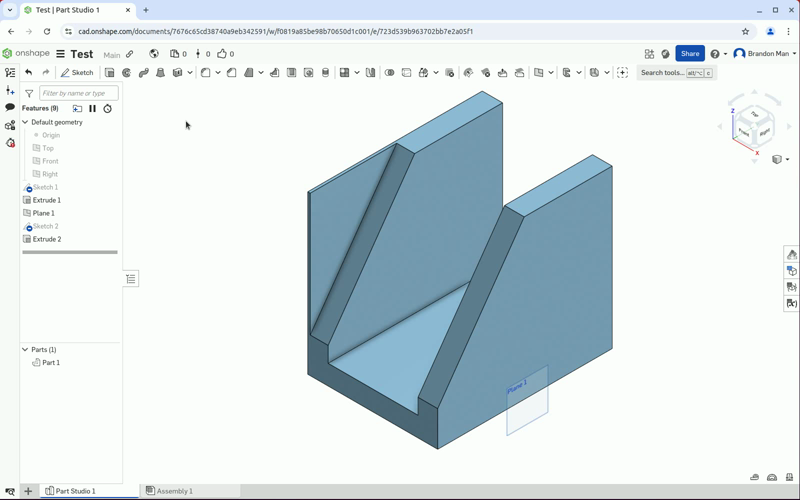
mouse_move(73, 189)
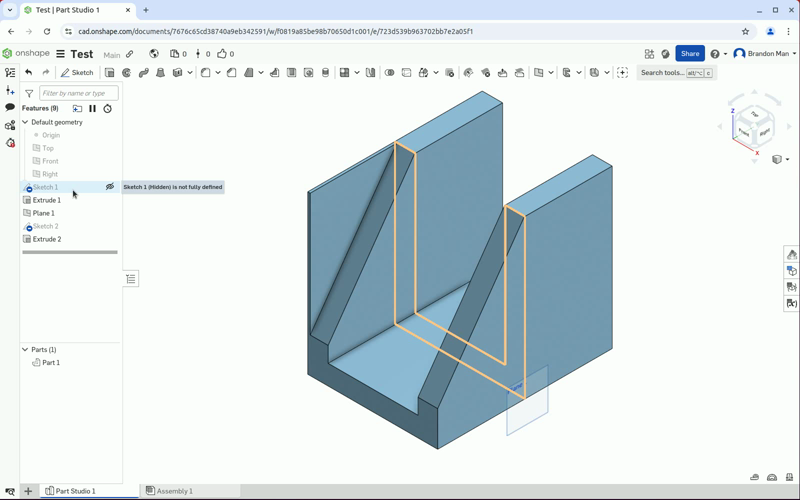
click(73, 189)